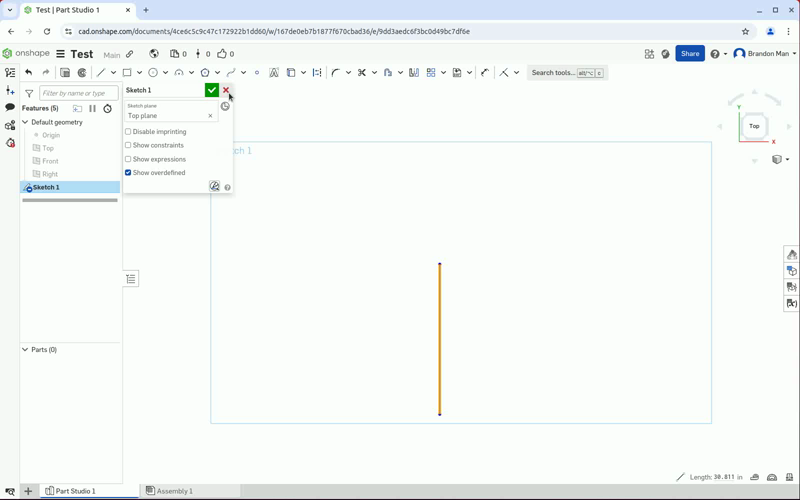
key(shift+h)
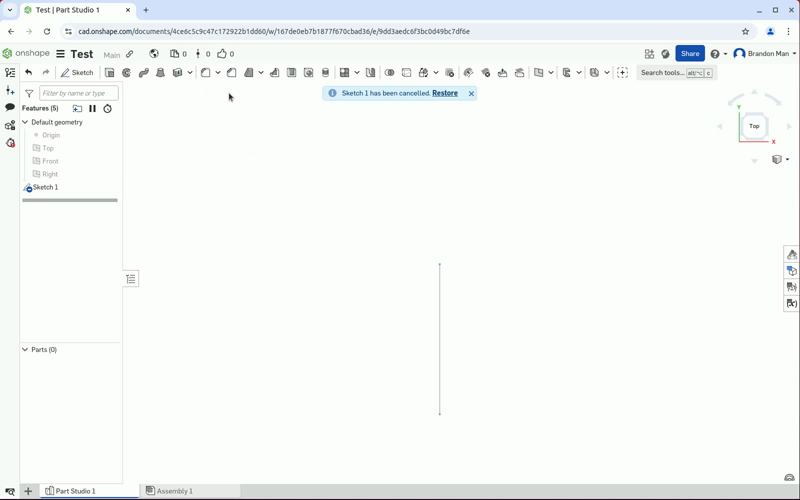
key(shift+s)
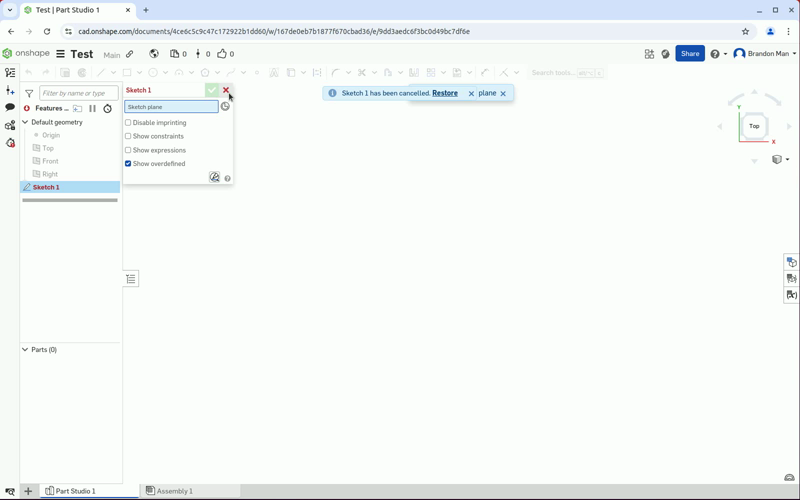
mouse_move(73, 150)
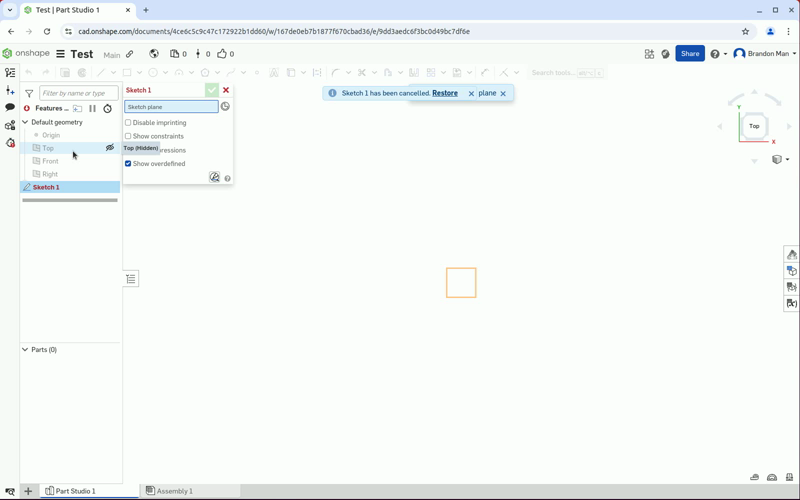
click(73, 150)
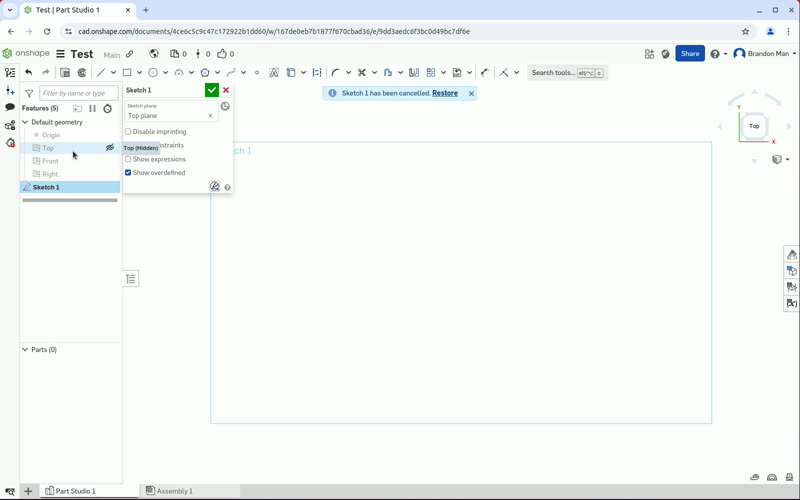
mouse_move(73, 352)
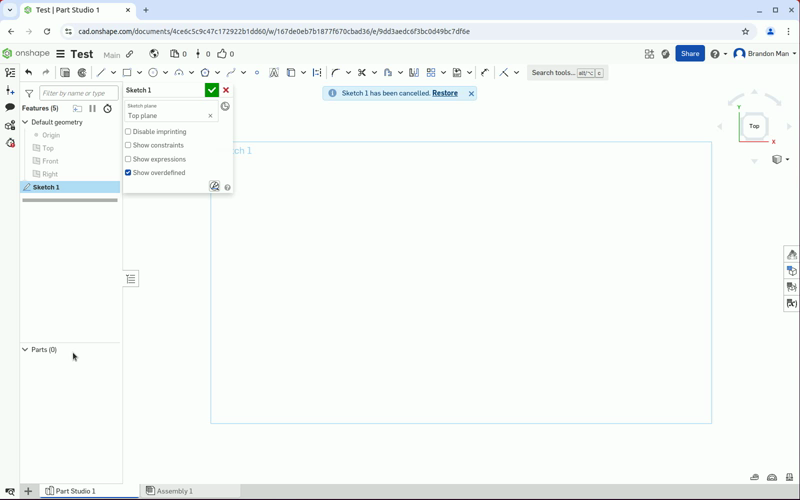
key(y)
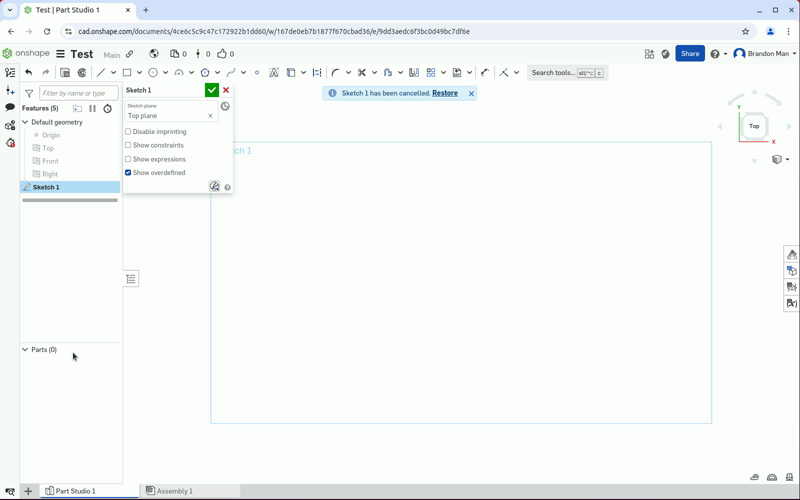
key(l)
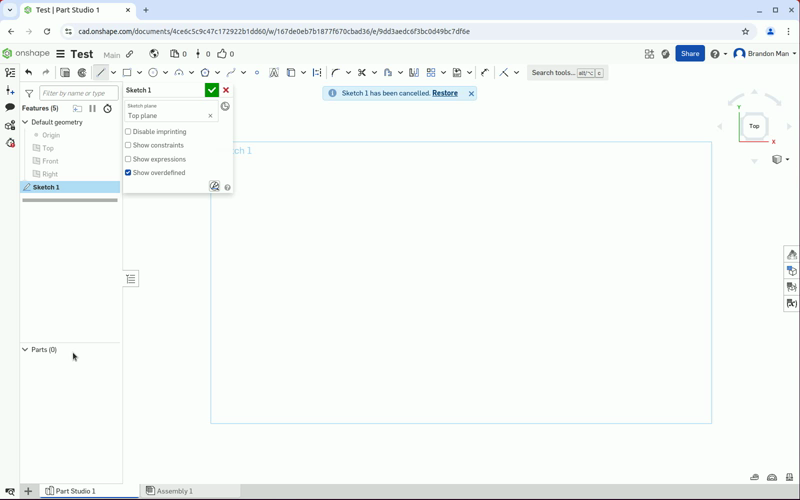
key_down(shift)
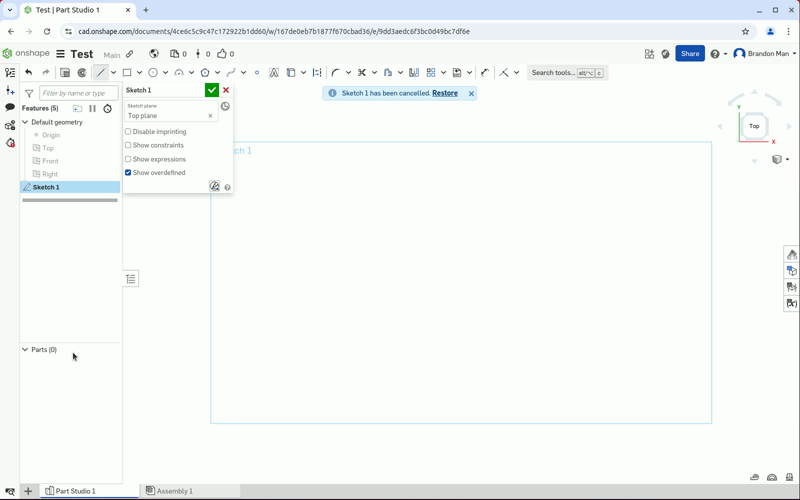
mouse_move(460, 282)
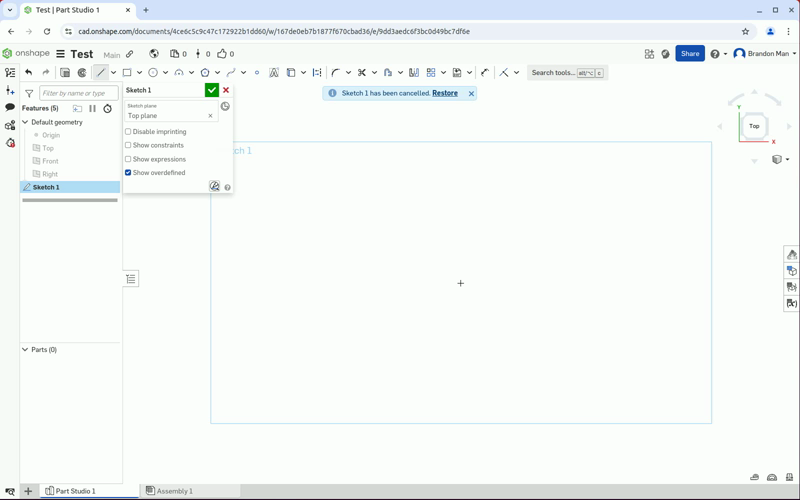
click(460, 282)
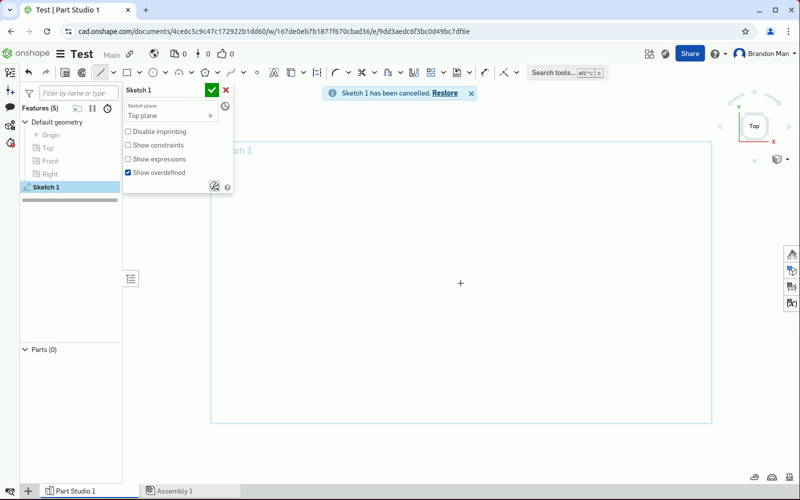
key_up(shift)
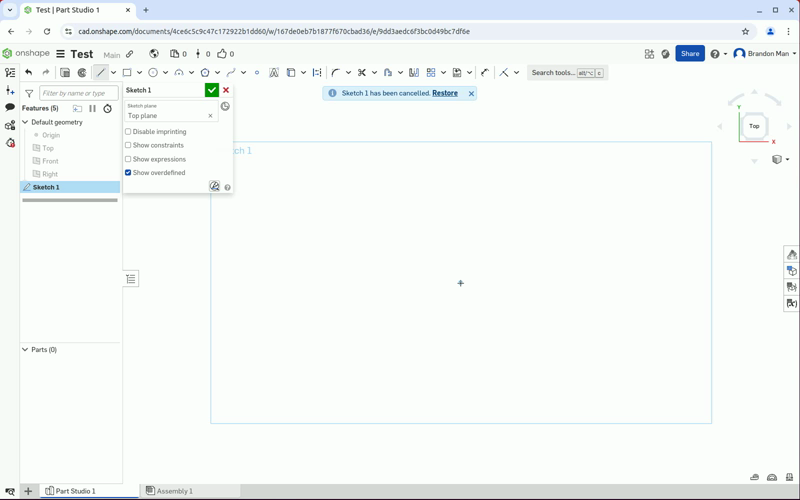
key_down(shift)
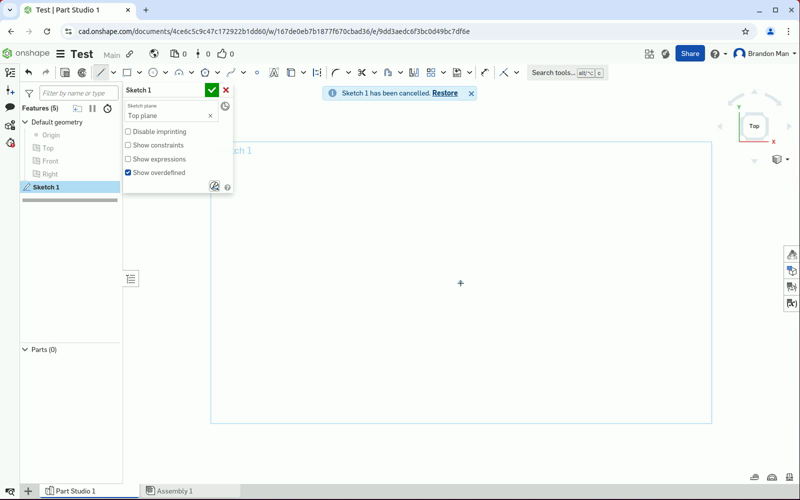
mouse_move(573, 282)
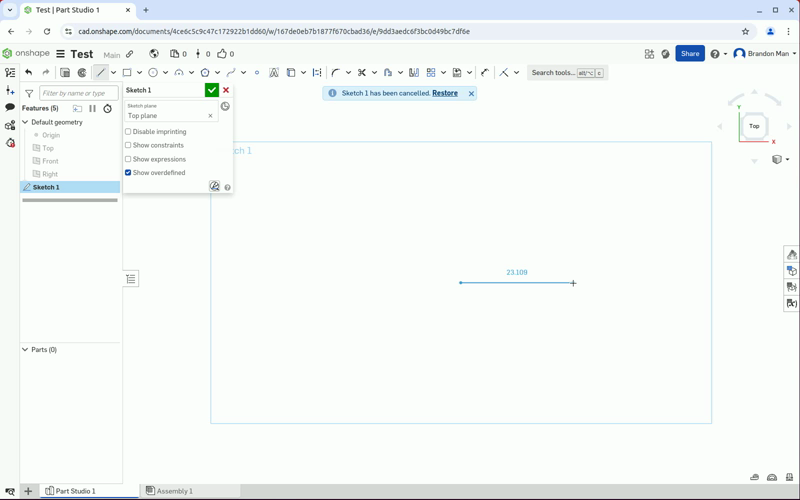
click(573, 282)
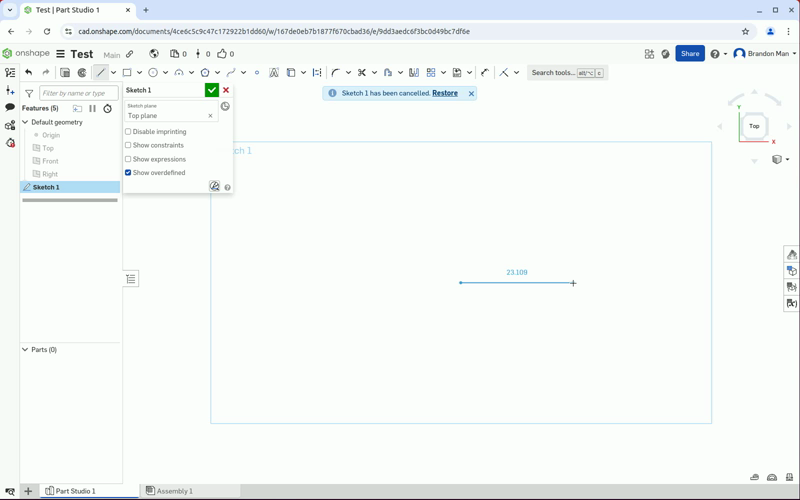
key_up(shift)
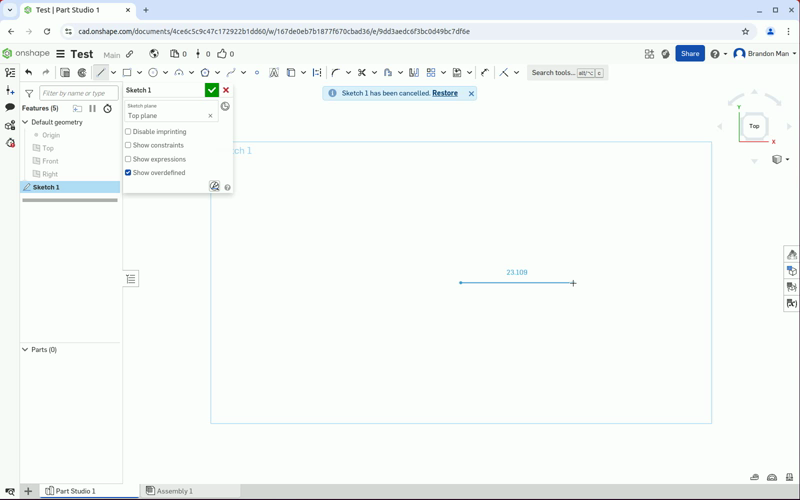
key_down(shift)
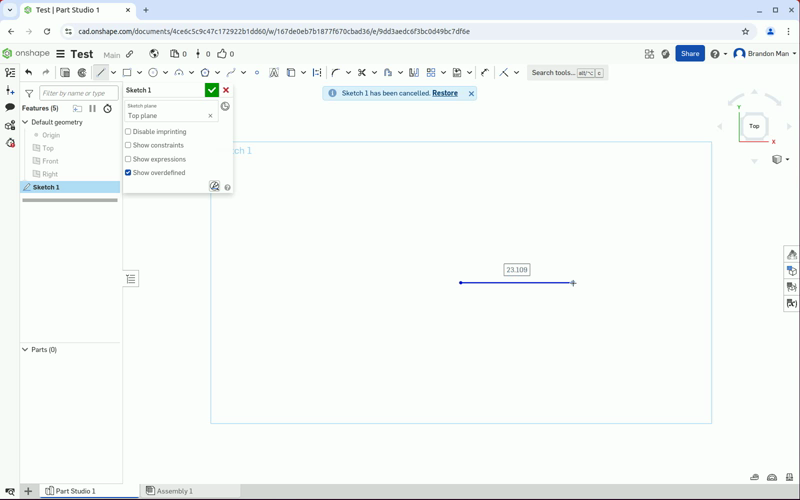
mouse_move(589, 282)
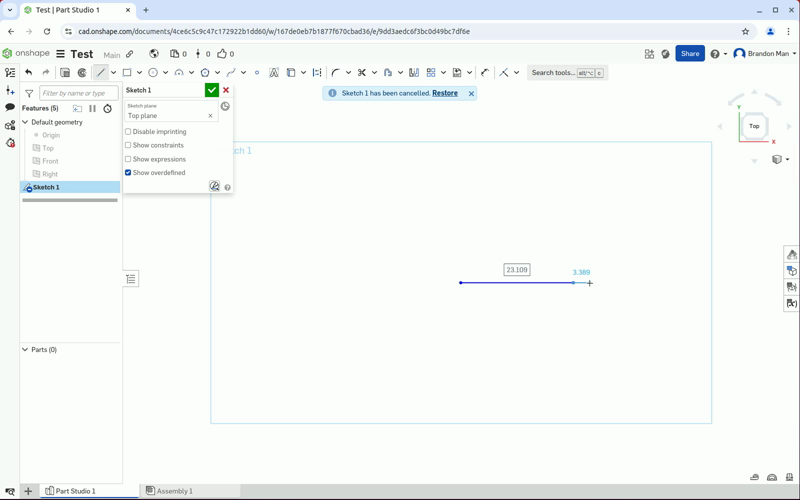
mouse_move(573, 281)
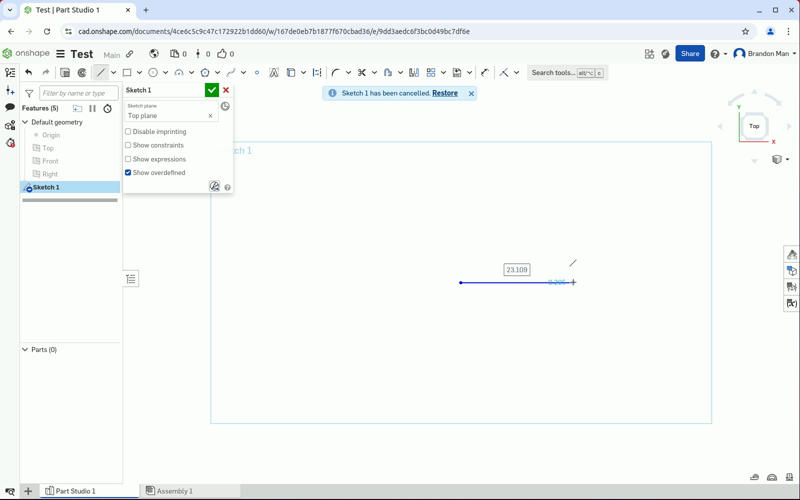
scroll(6)
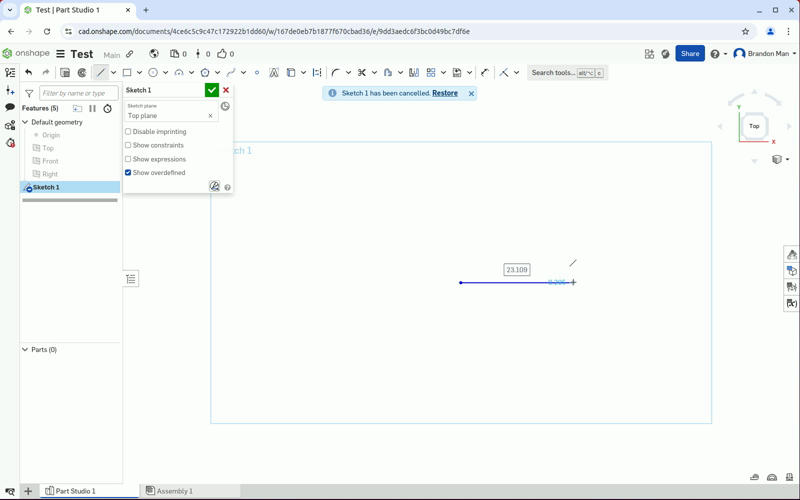
scroll(6)
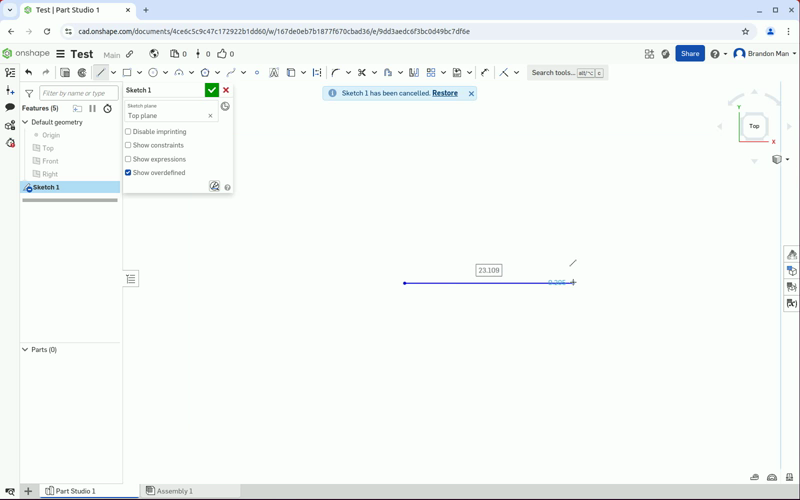
scroll(6)
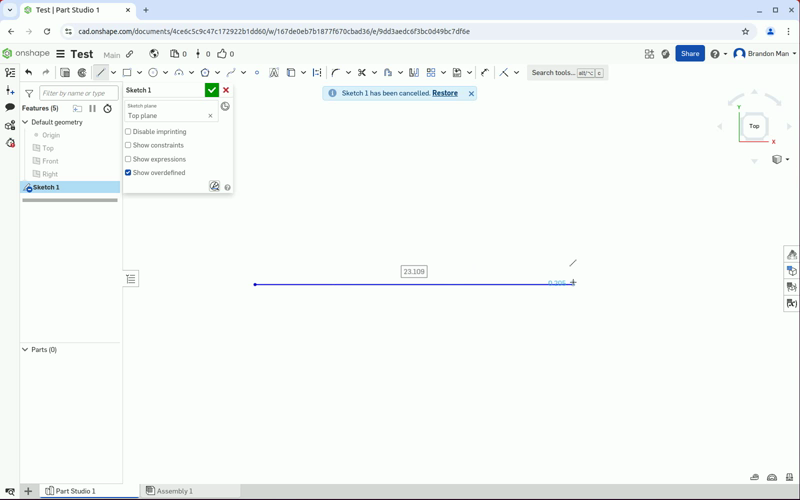
scroll(6)
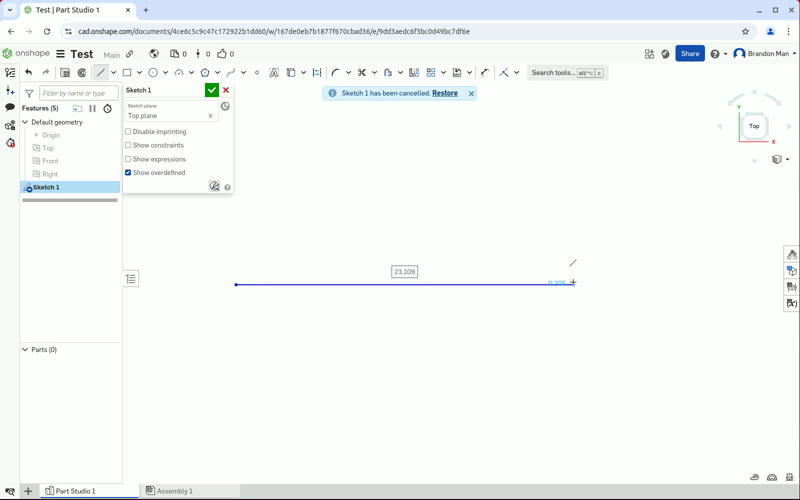
scroll(6)
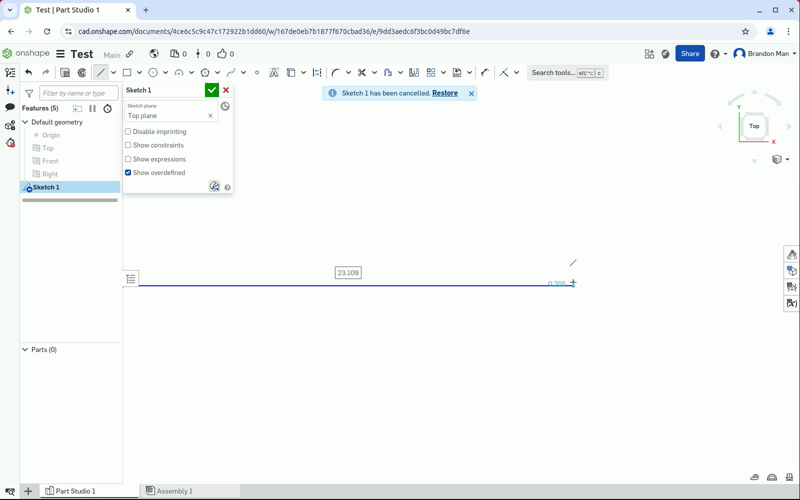
scroll(6)
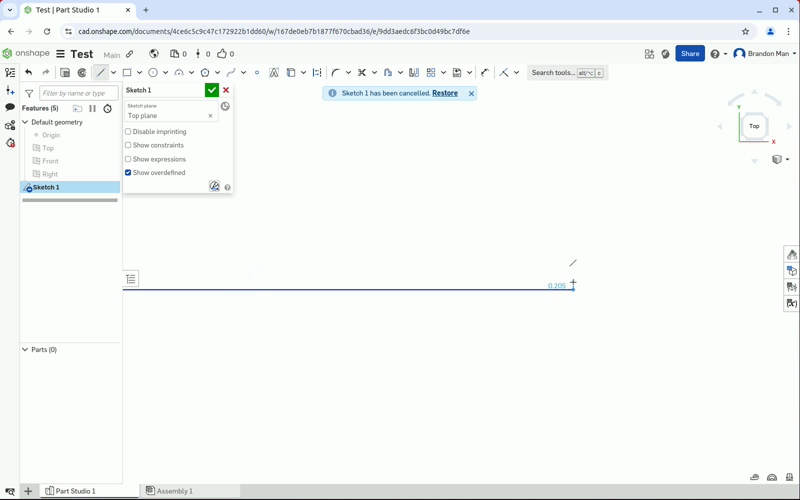
scroll(6)
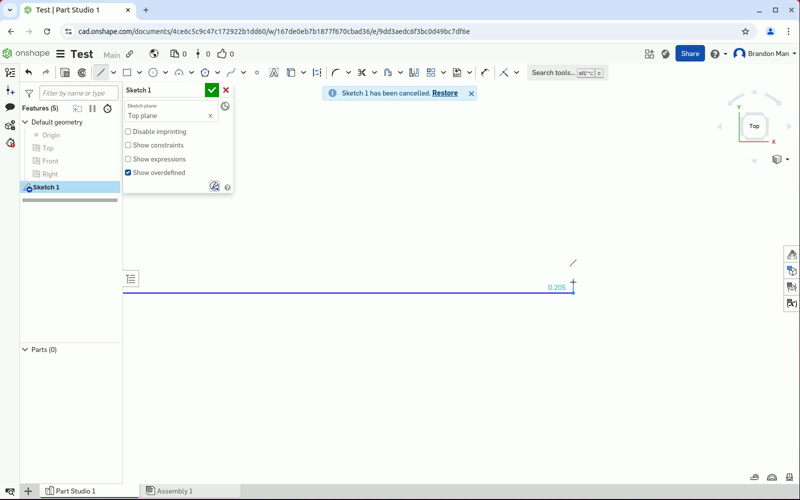
click(573, 281)
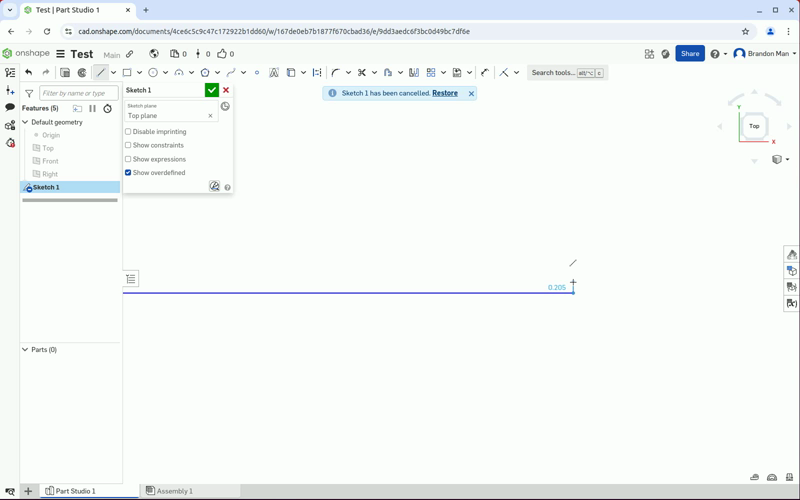
scroll(-6)
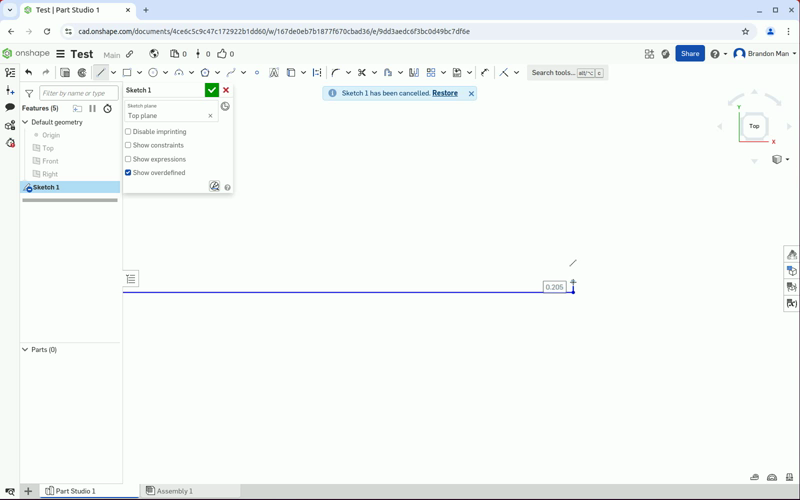
scroll(-6)
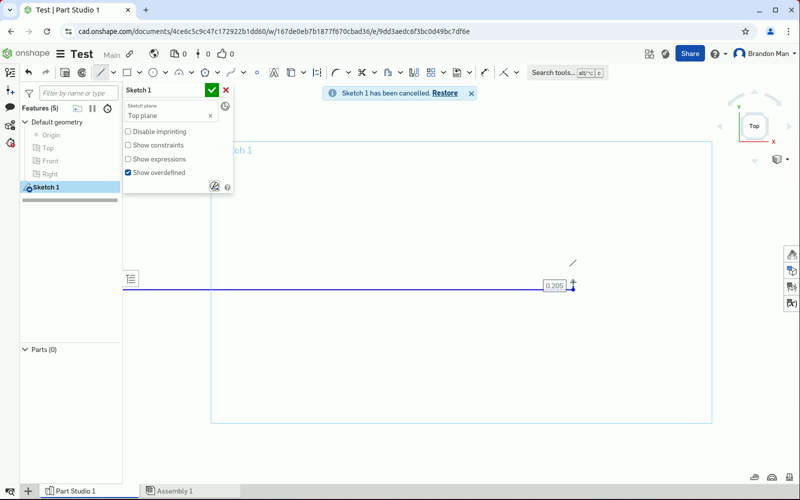
scroll(-6)
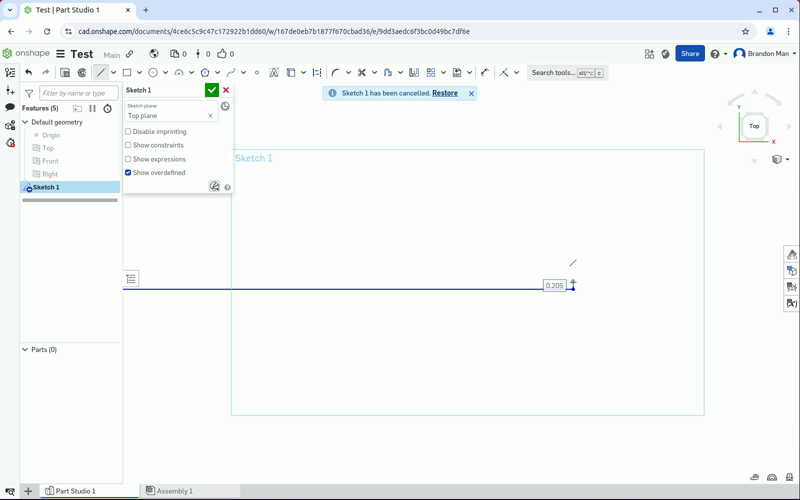
scroll(-6)
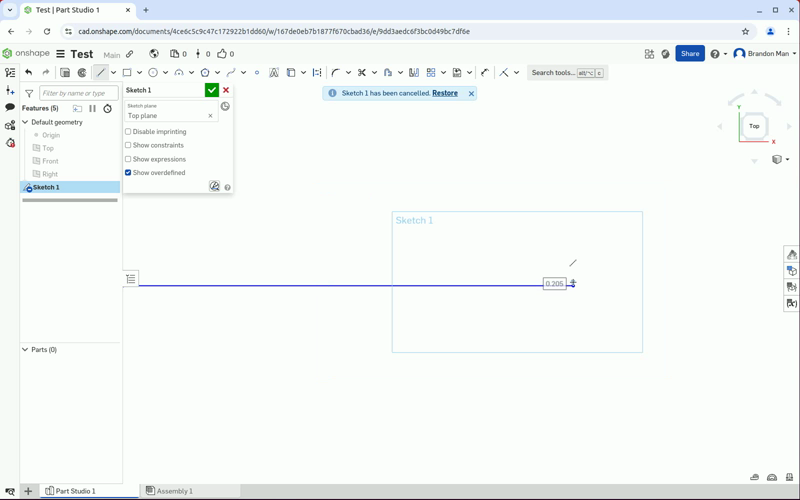
scroll(-6)
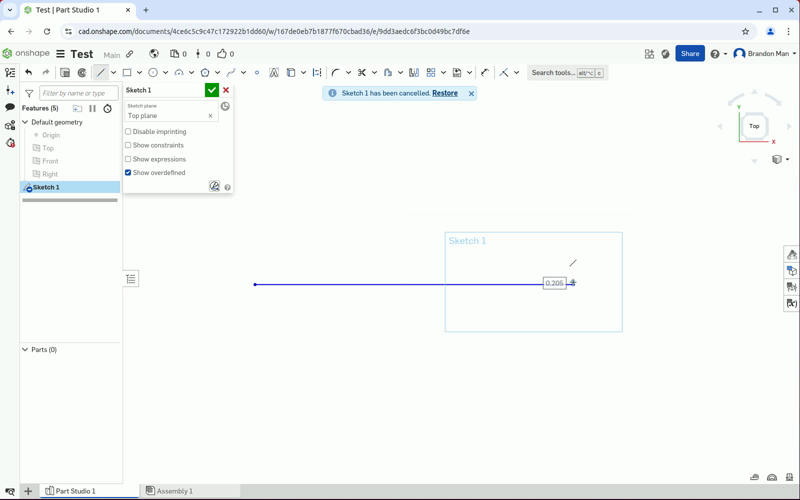
scroll(-6)
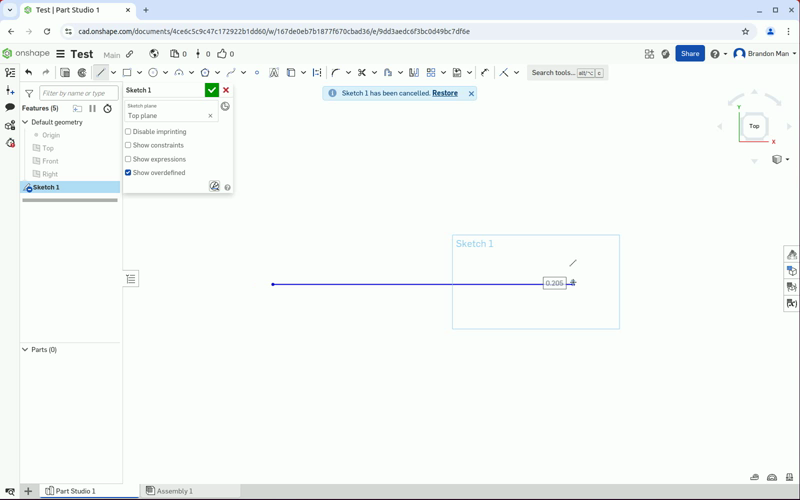
scroll(-6)
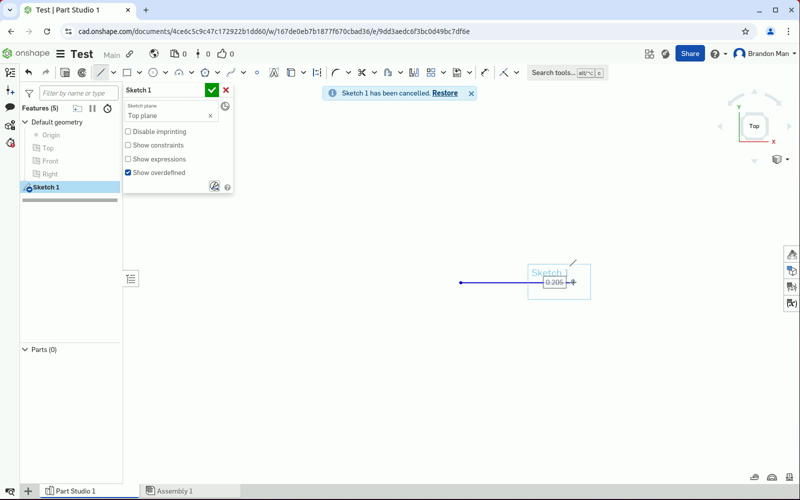
key_up(shift)
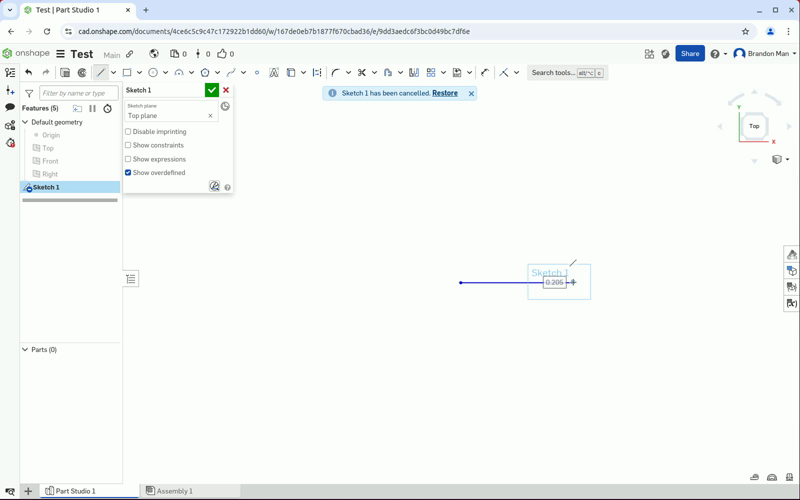
key_down(shift)
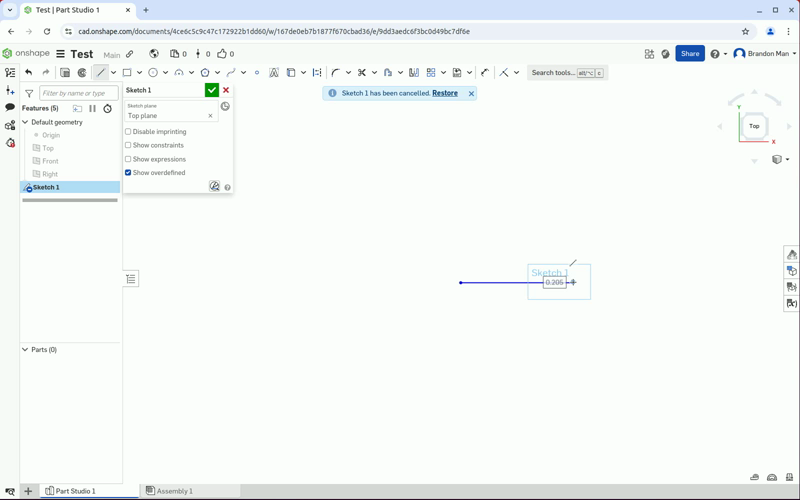
mouse_move(589, 281)
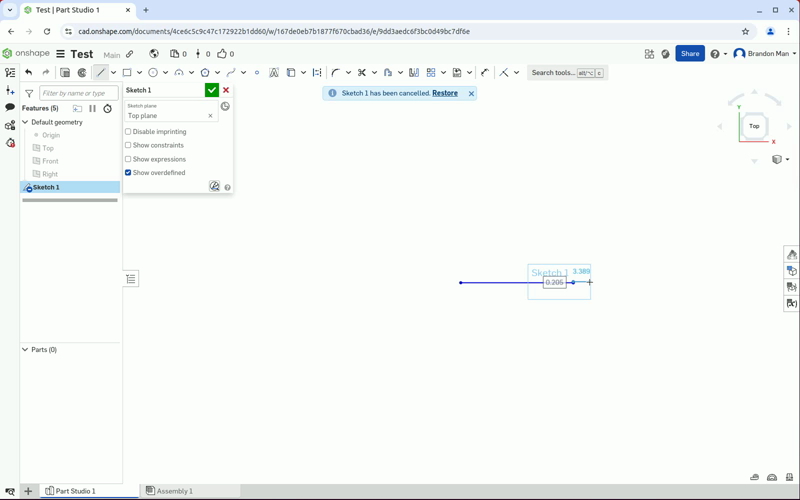
mouse_move(564, 281)
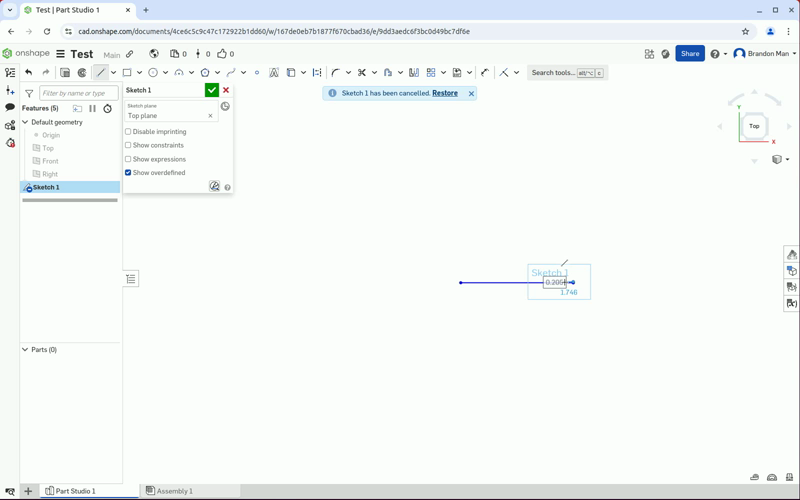
click(564, 281)
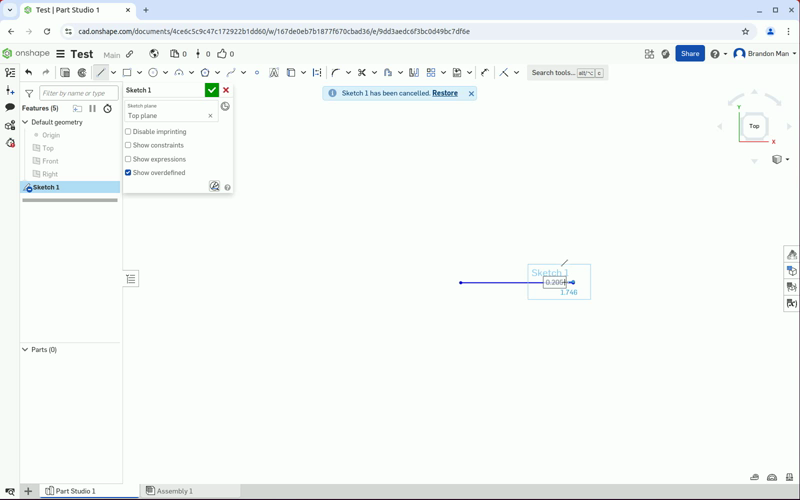
key_up(shift)
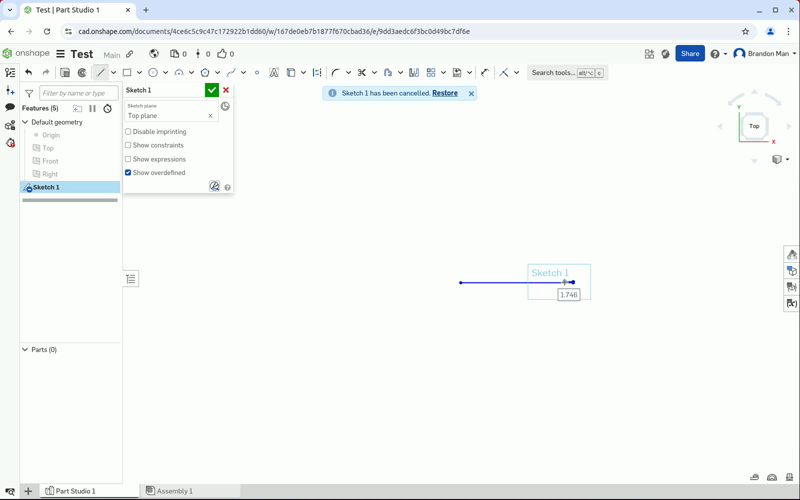
key_down(shift)
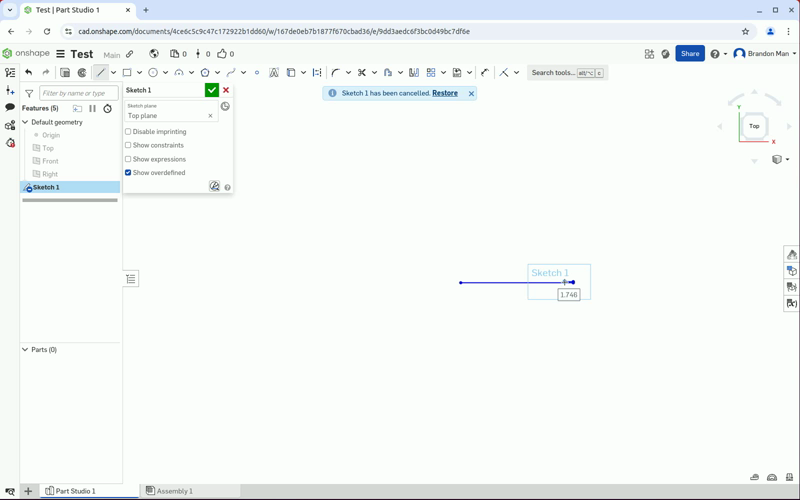
mouse_move(589, 281)
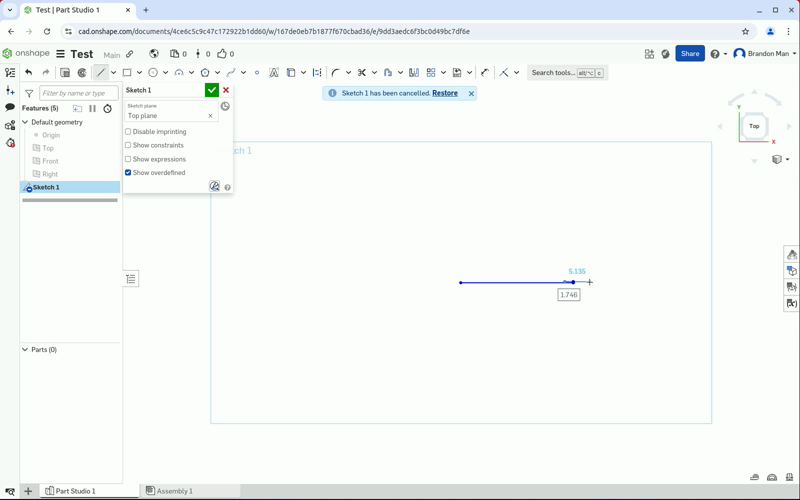
mouse_move(564, 223)
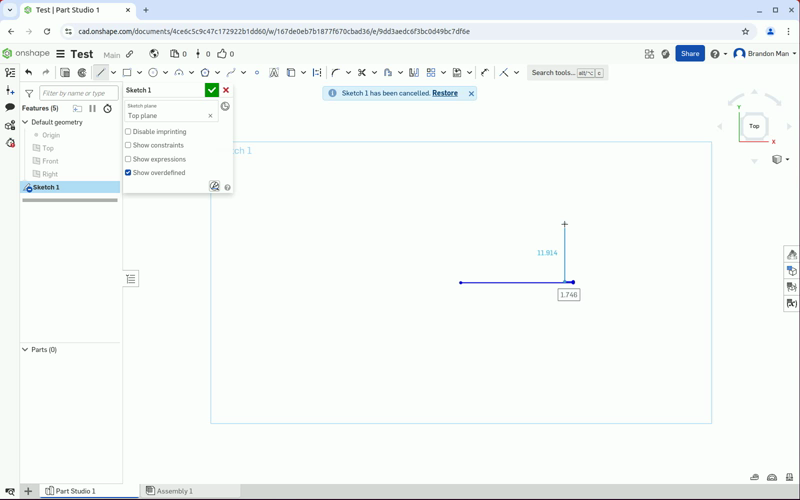
click(564, 223)
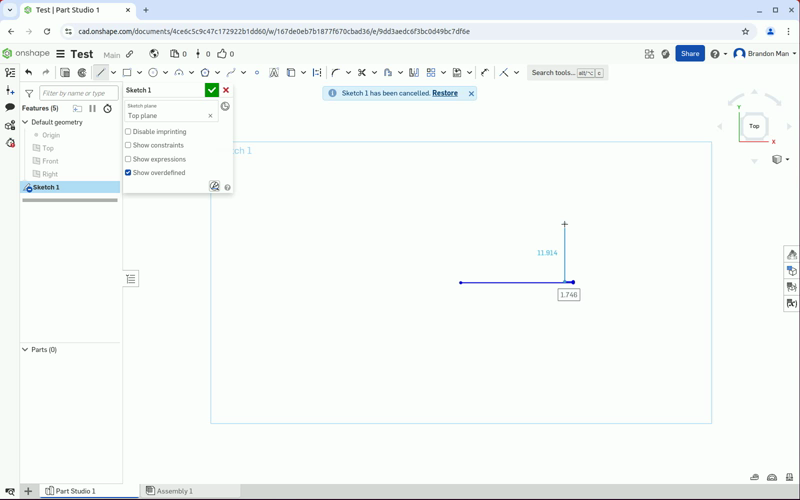
key_up(shift)
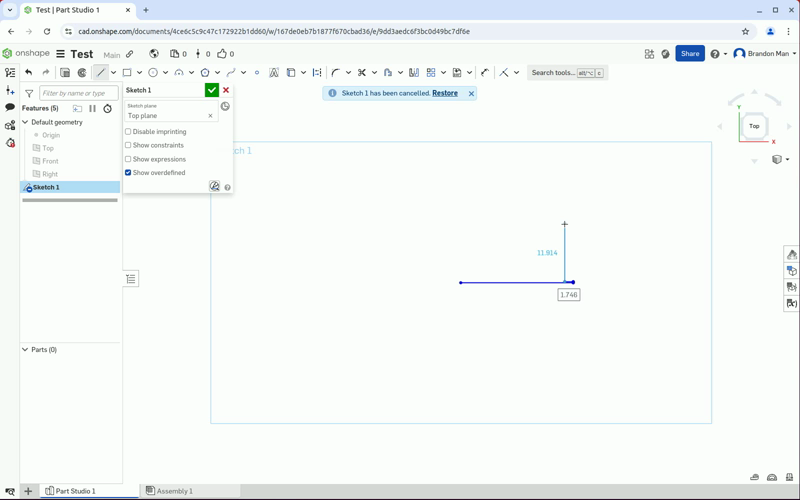
key_down(shift)
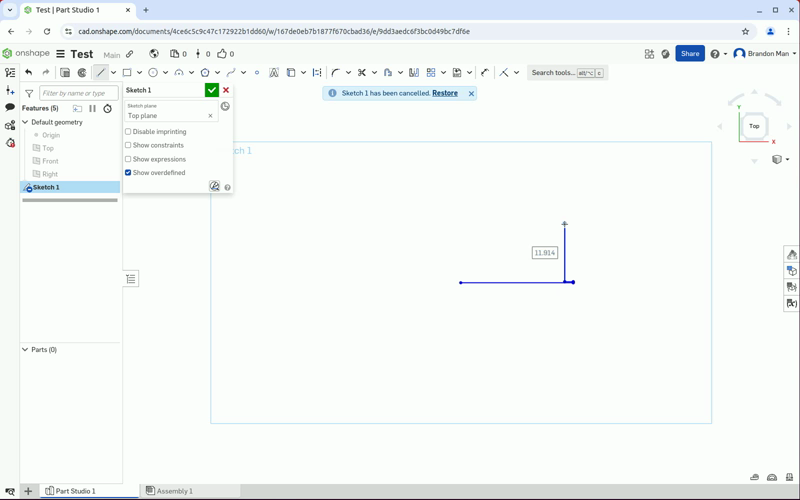
mouse_move(589, 223)
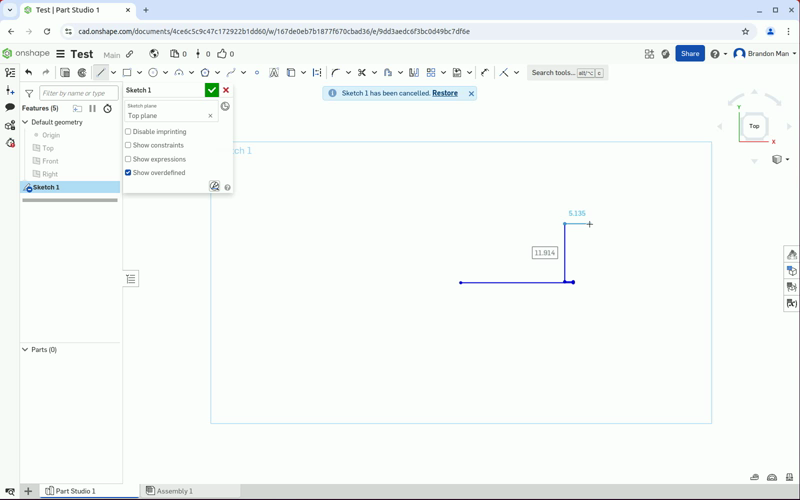
mouse_move(573, 223)
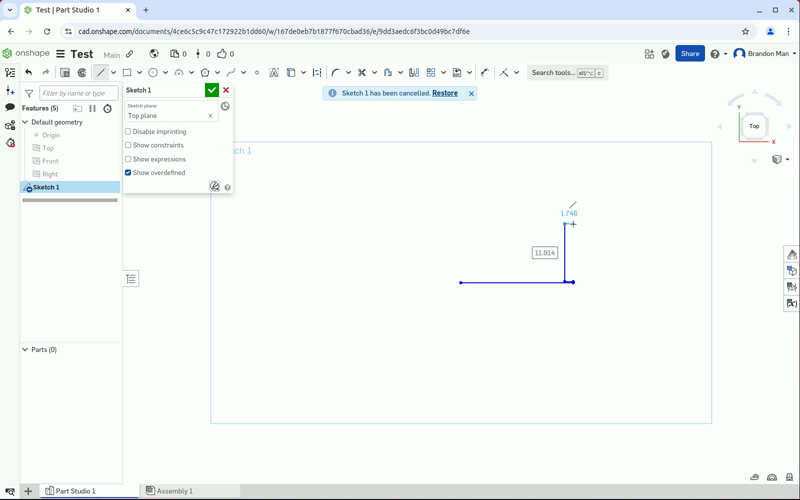
click(573, 223)
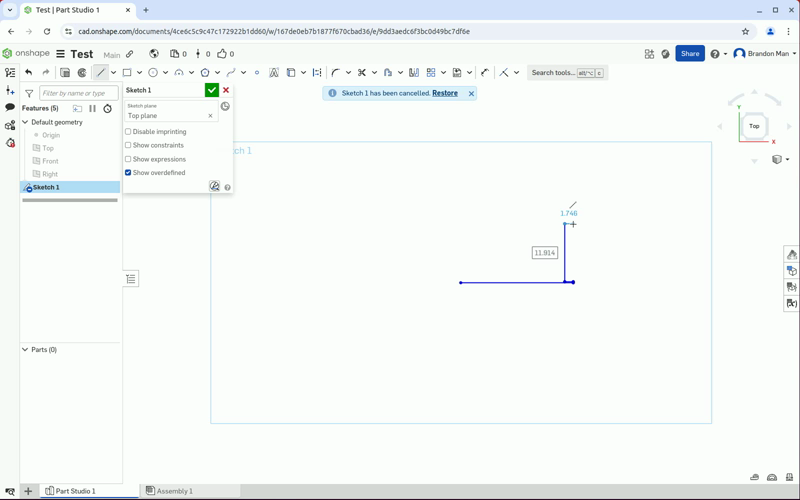
key_up(shift)
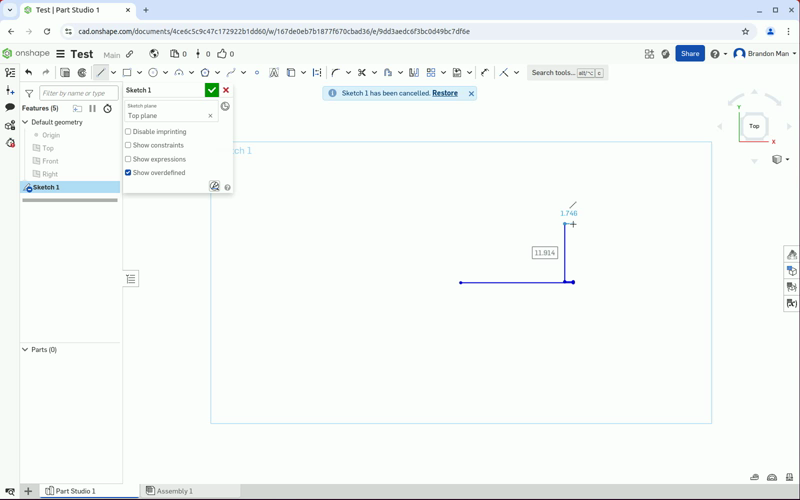
key_down(shift)
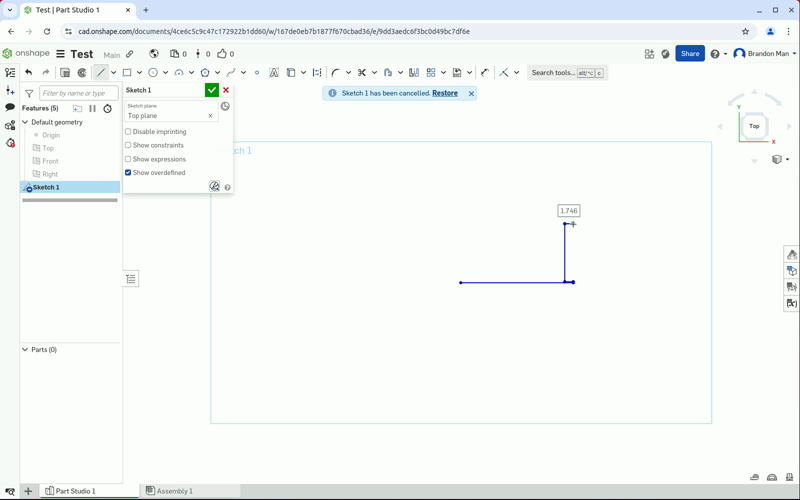
mouse_move(589, 223)
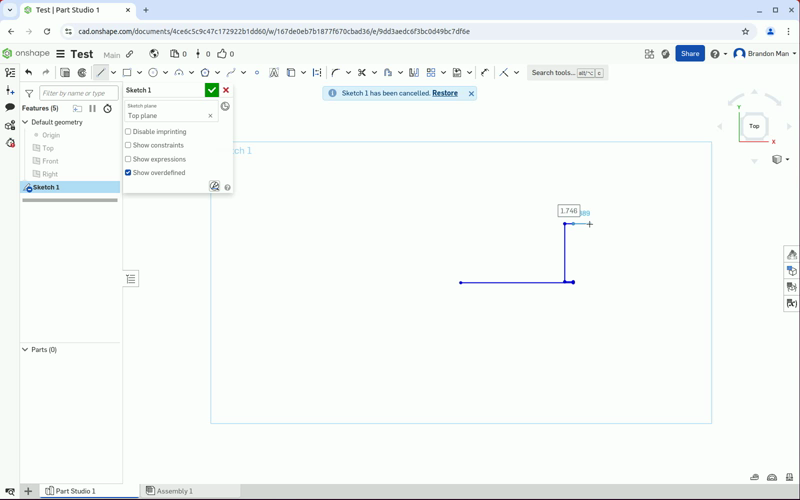
mouse_move(573, 222)
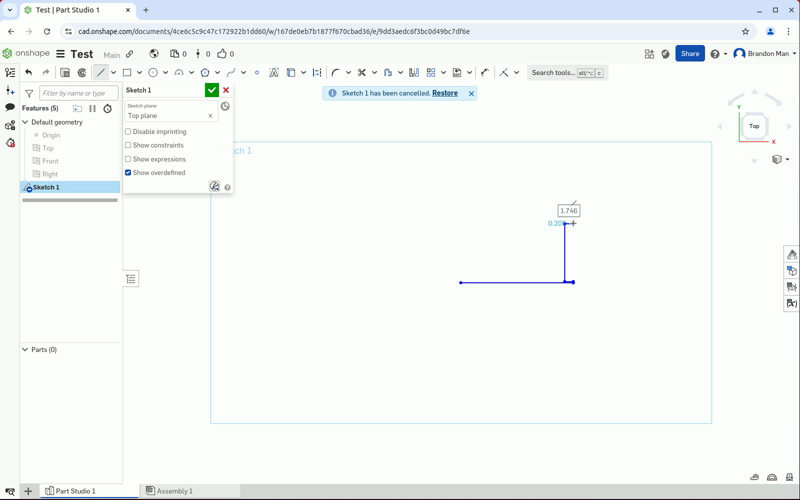
scroll(6)
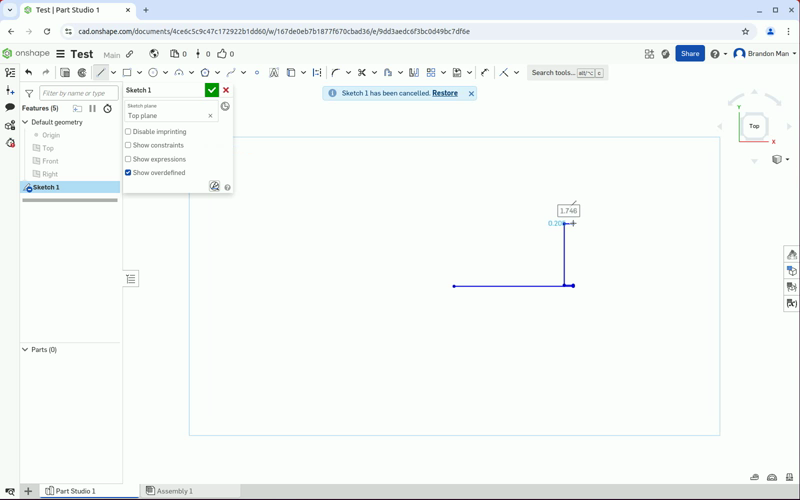
scroll(6)
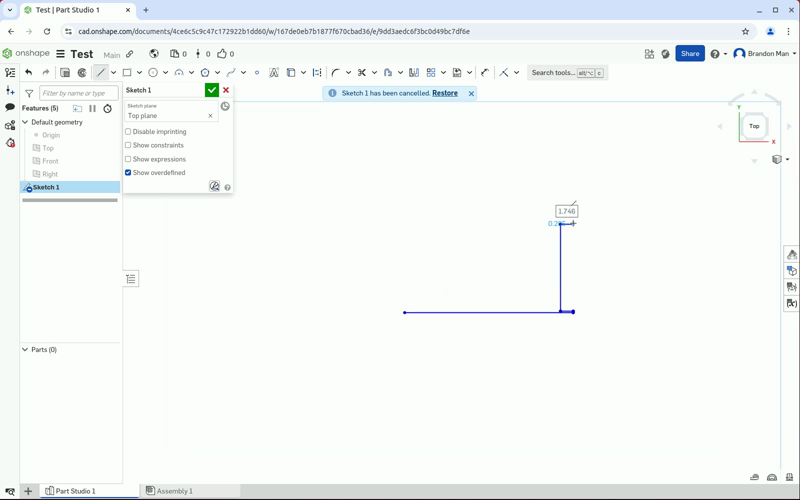
scroll(6)
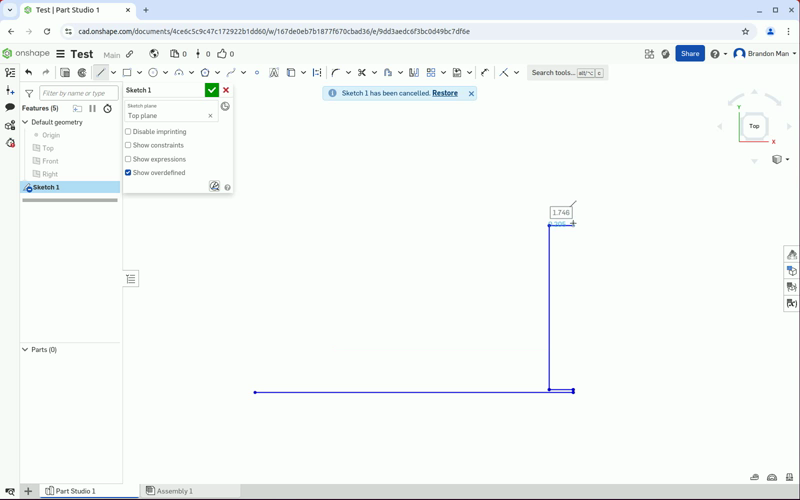
scroll(6)
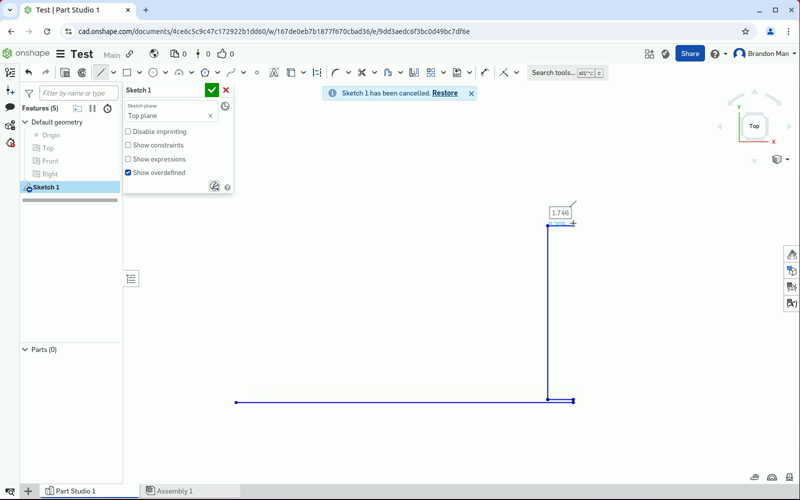
scroll(6)
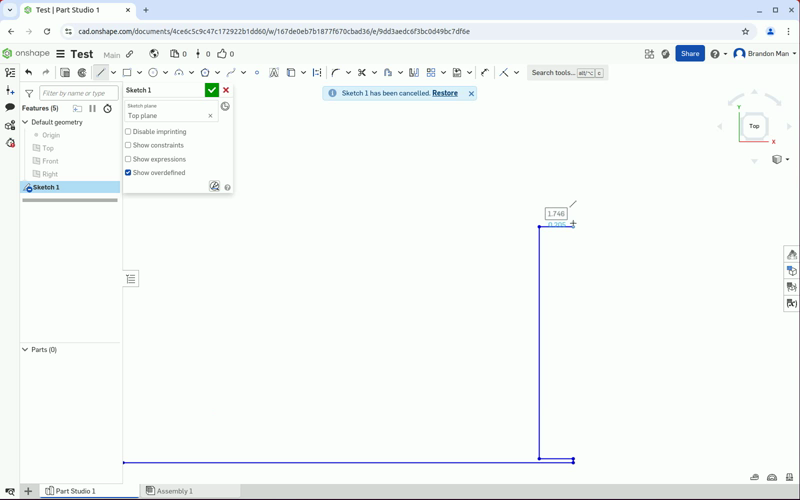
scroll(6)
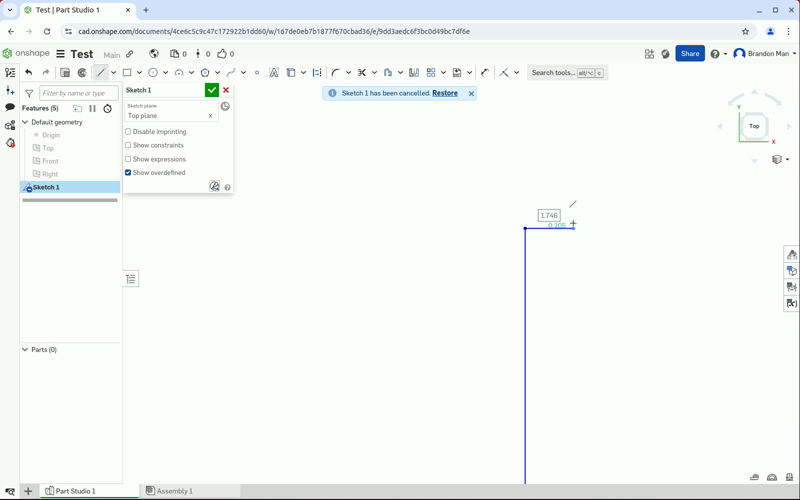
scroll(6)
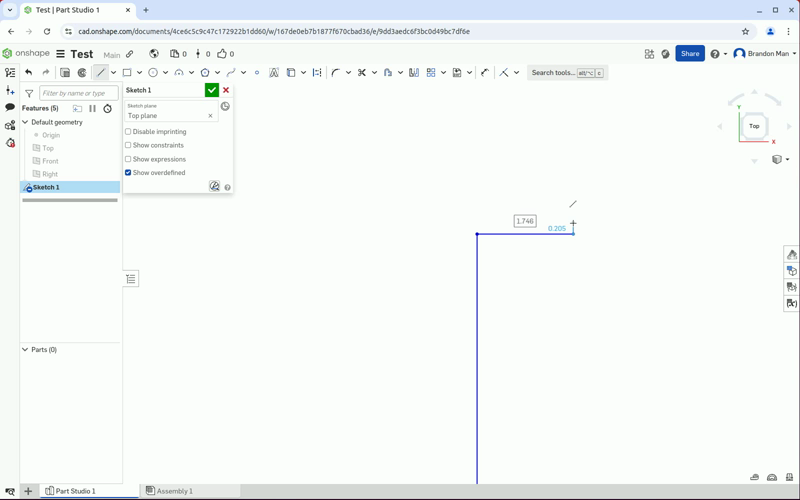
click(573, 222)
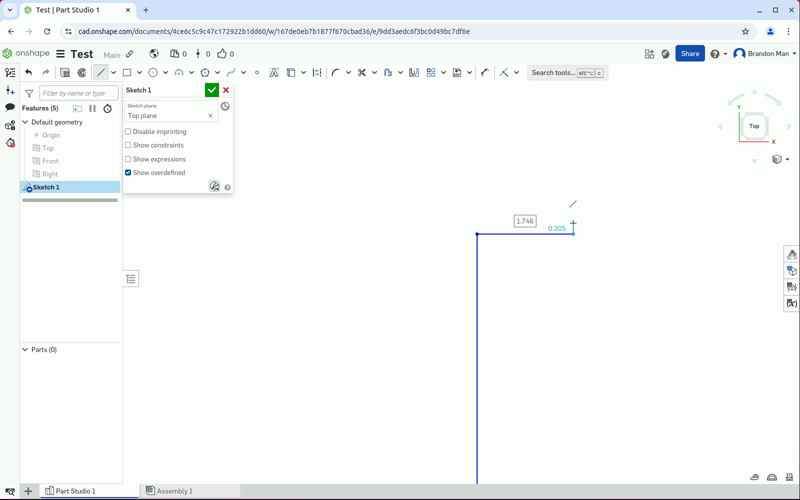
scroll(-6)
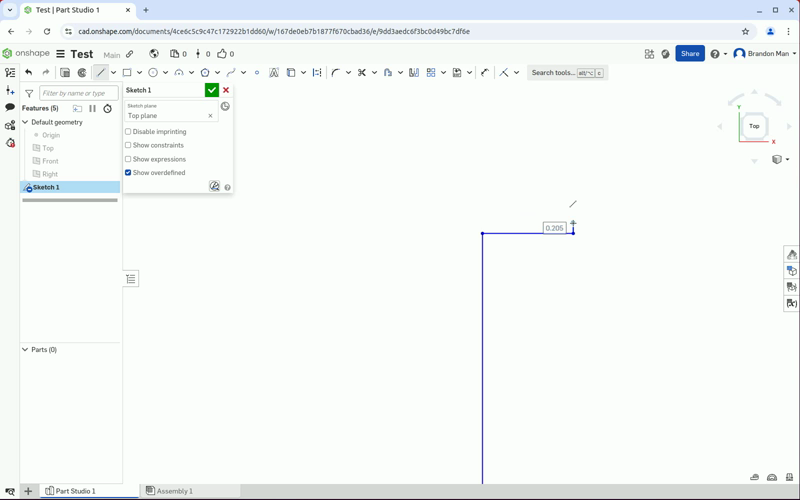
scroll(-6)
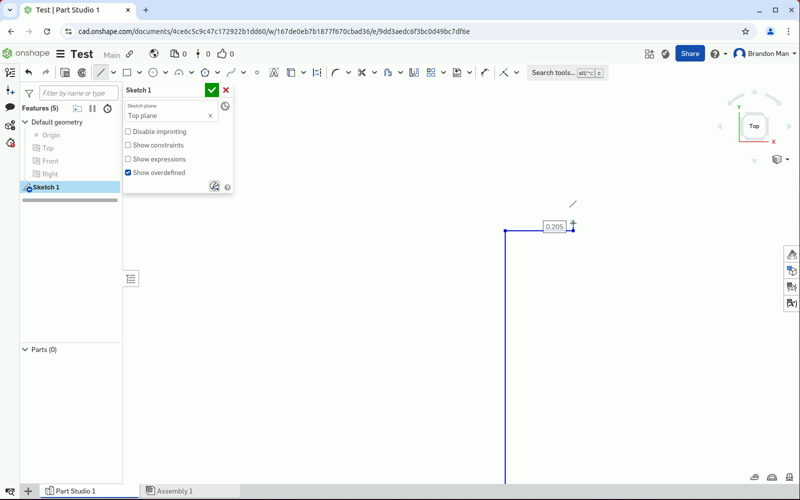
scroll(-6)
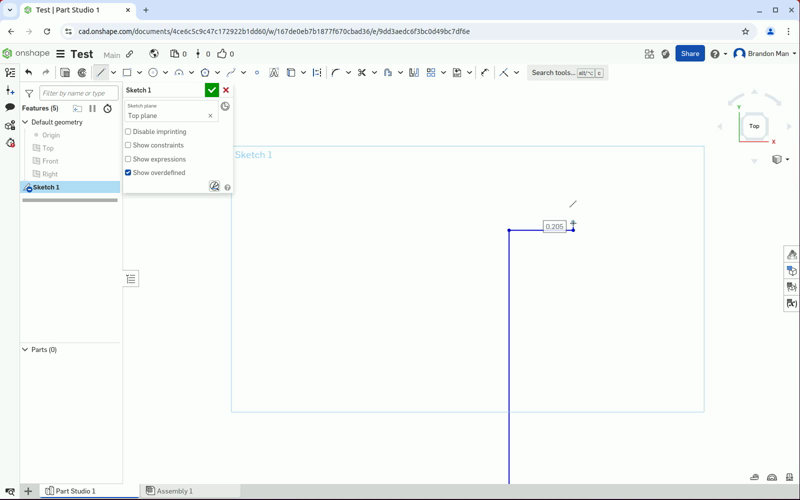
scroll(-6)
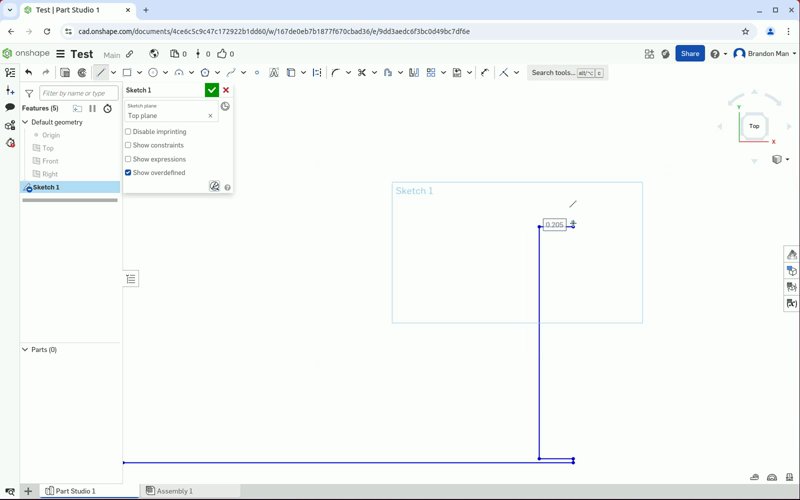
scroll(-6)
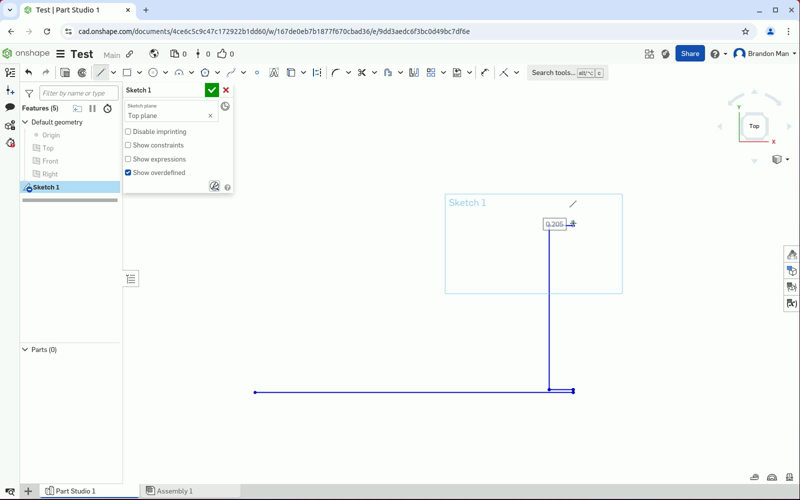
scroll(-6)
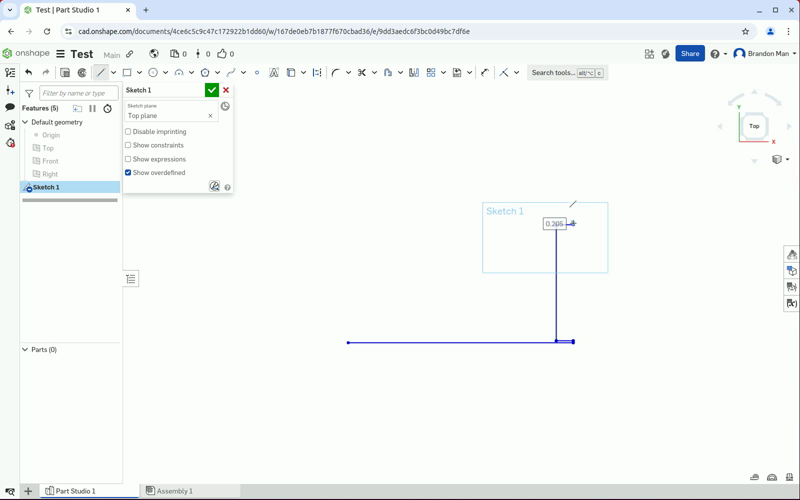
scroll(-6)
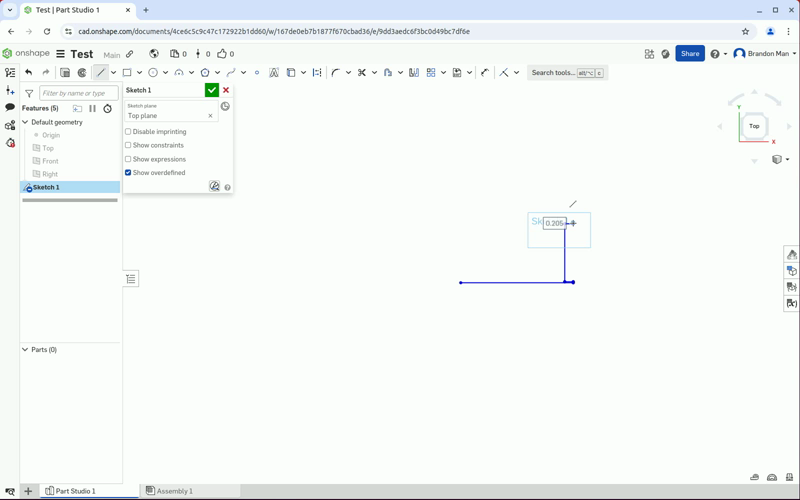
key_up(shift)
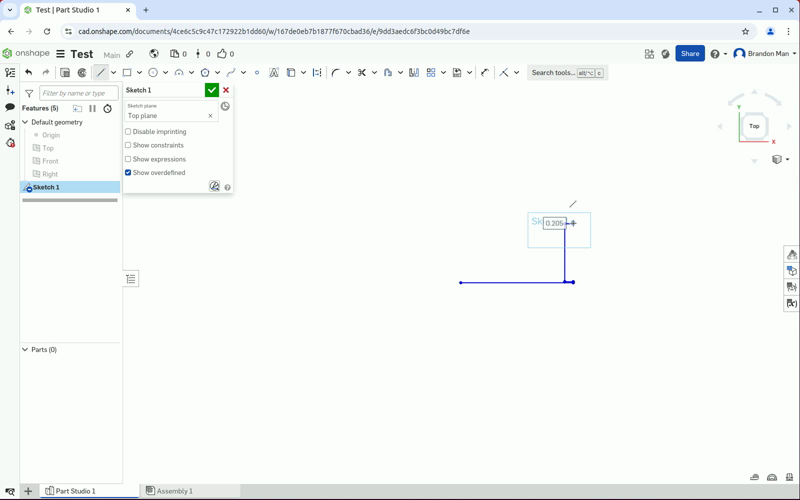
key_down(shift)
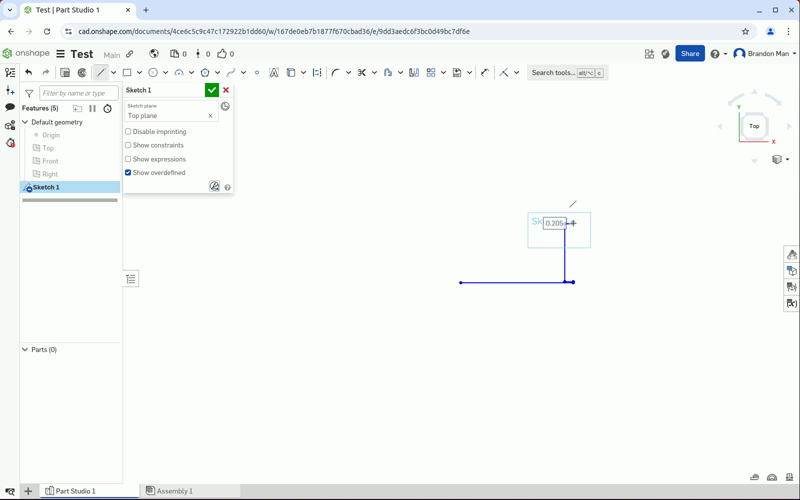
mouse_move(460, 222)
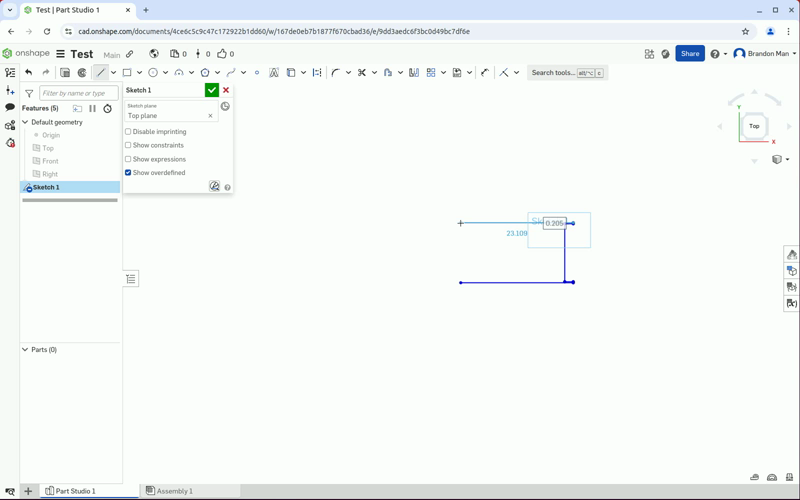
click(460, 222)
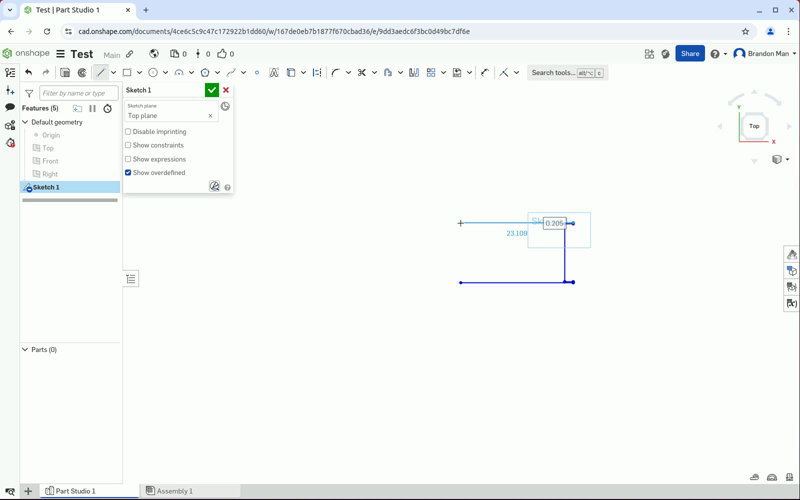
key_up(shift)
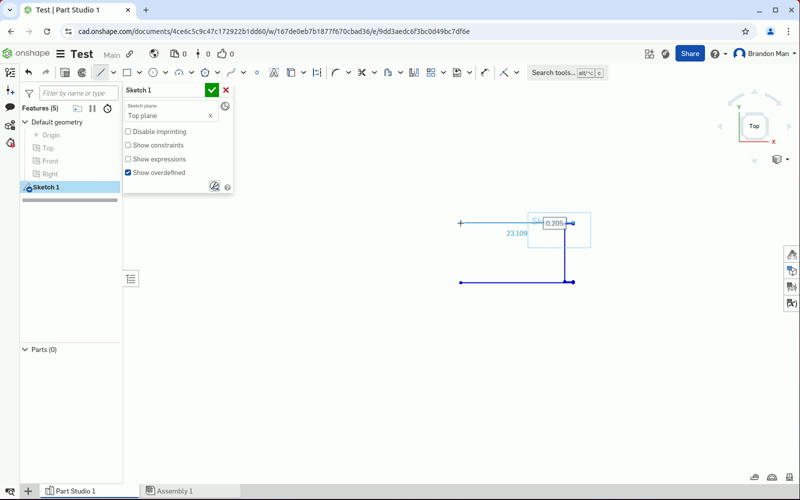
key_down(shift)
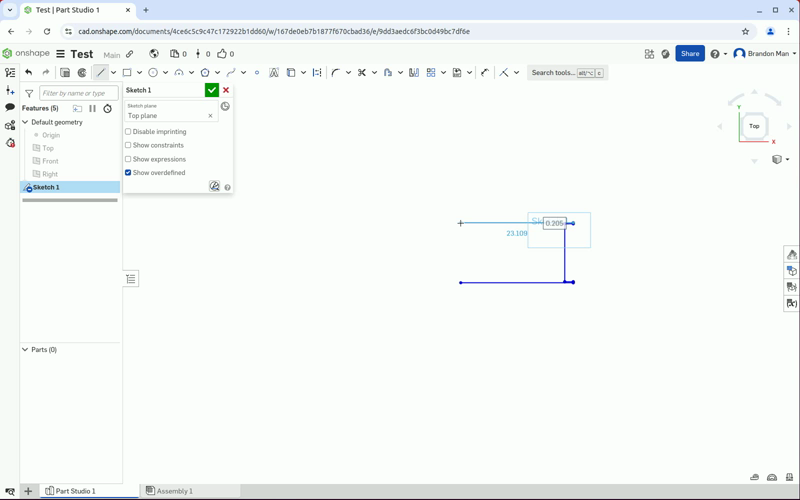
mouse_move(460, 282)
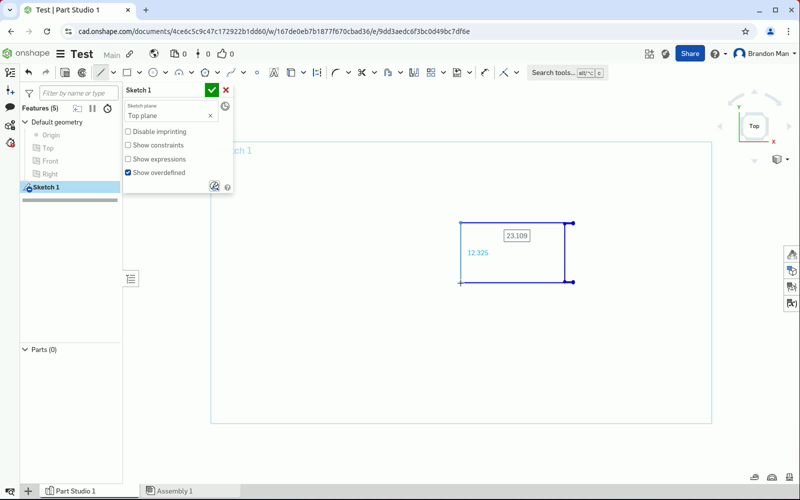
key_up(shift)
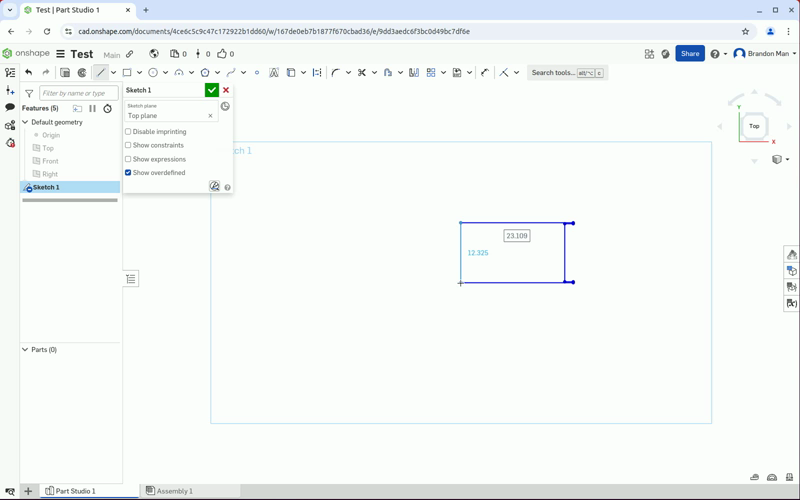
click(460, 282)
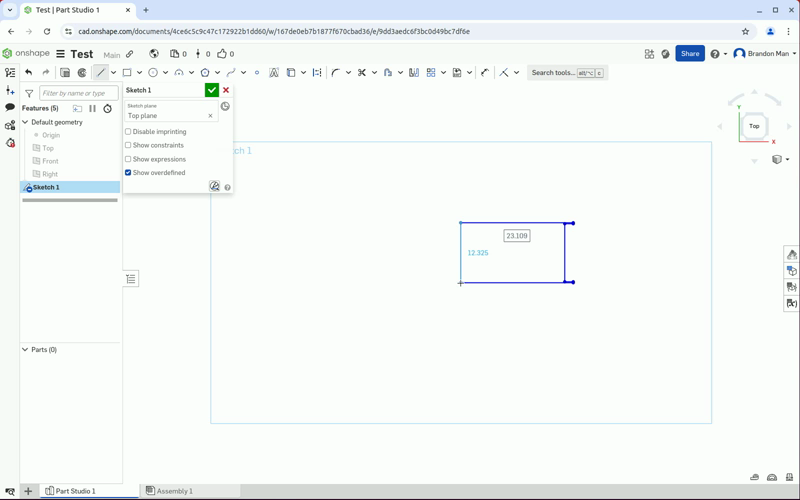
key(esc)
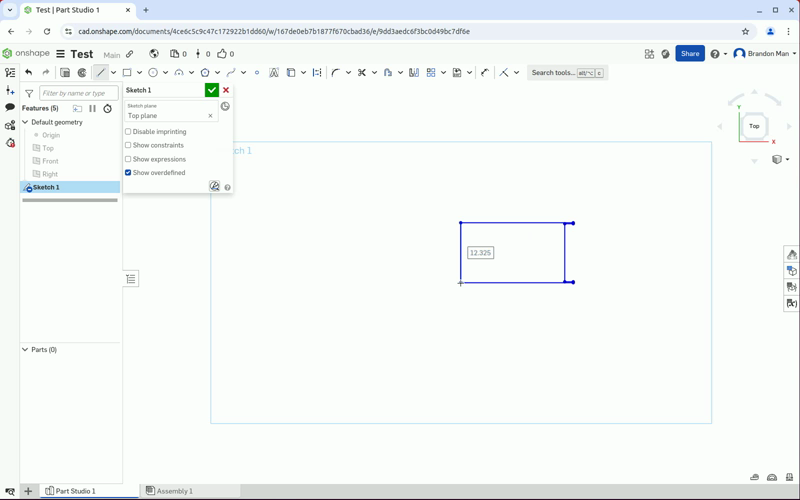
mouse_move(520, 262)
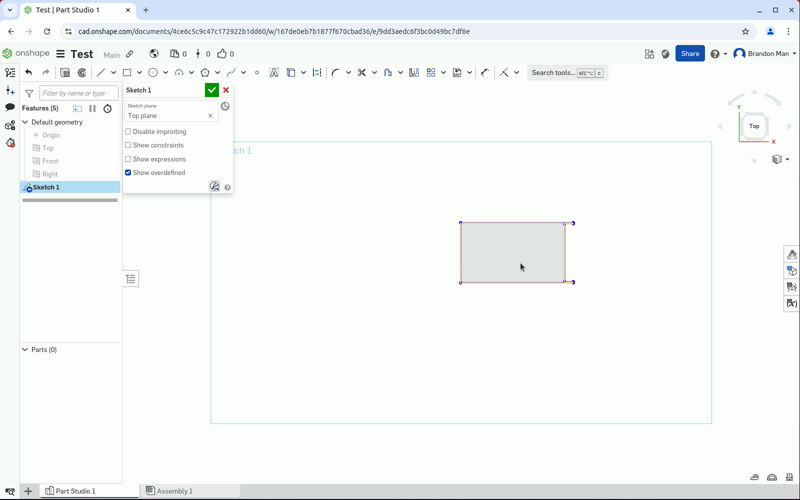
click(520, 262)
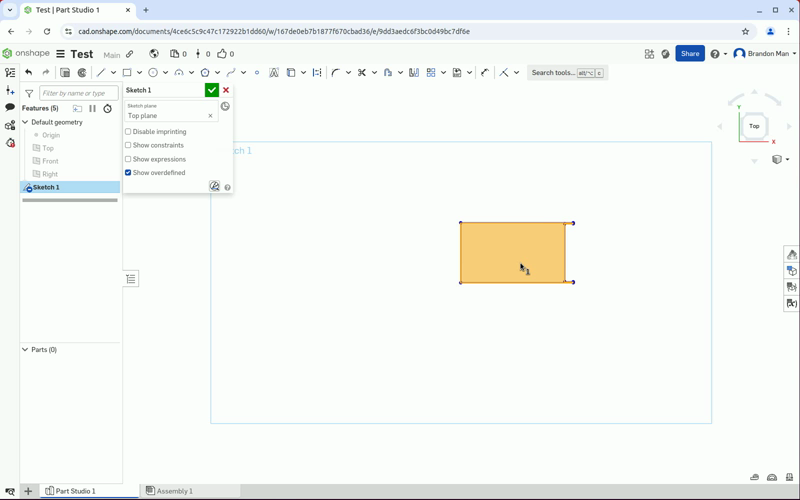
mouse_move(73, 352)
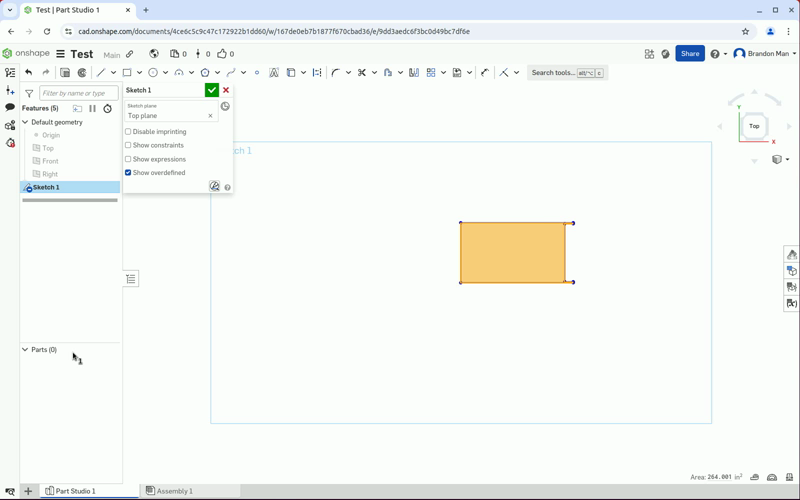
key(shift+y)
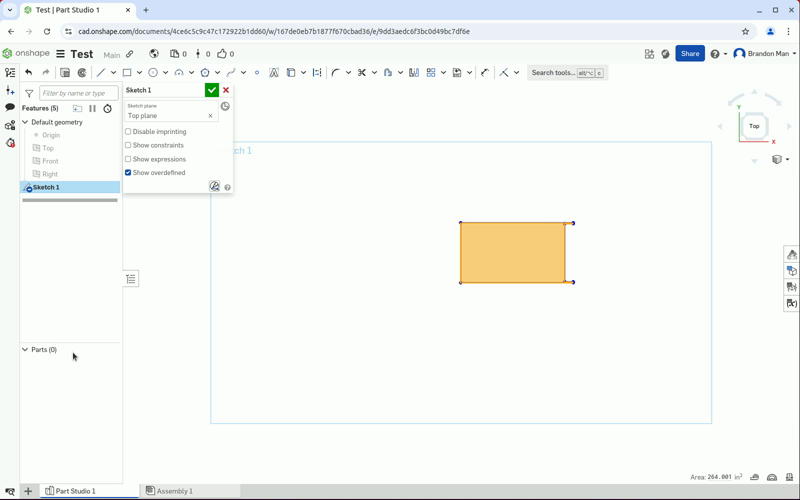
key(shift+e)
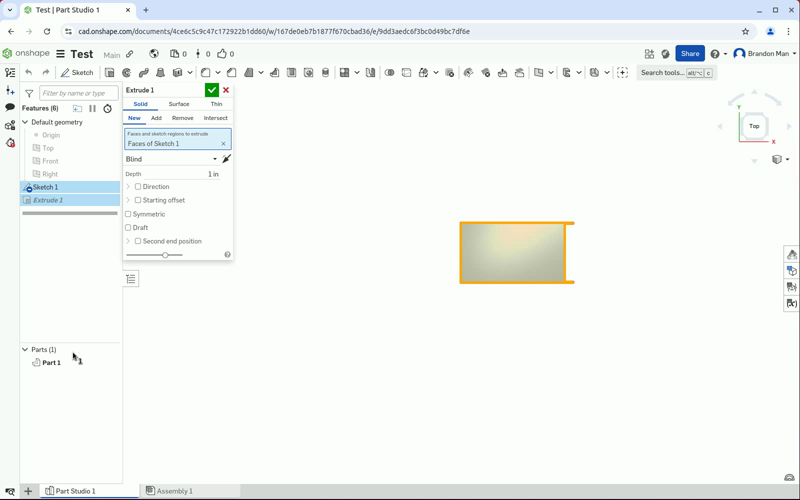
mouse_move(143, 106)
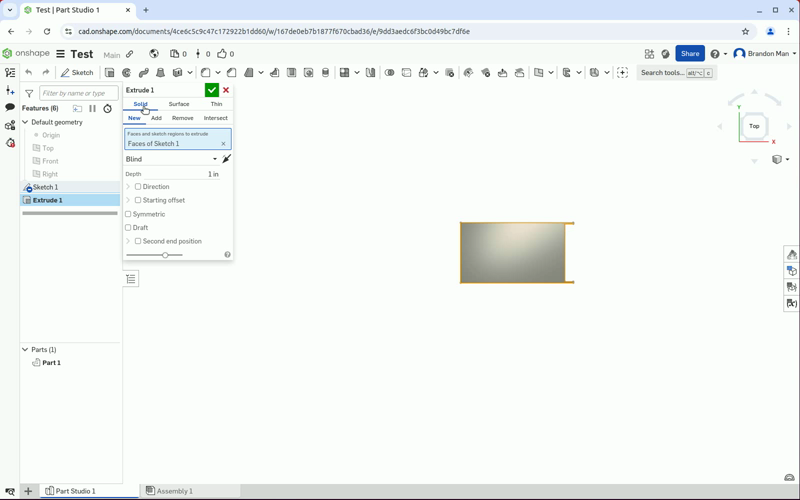
click(143, 106)
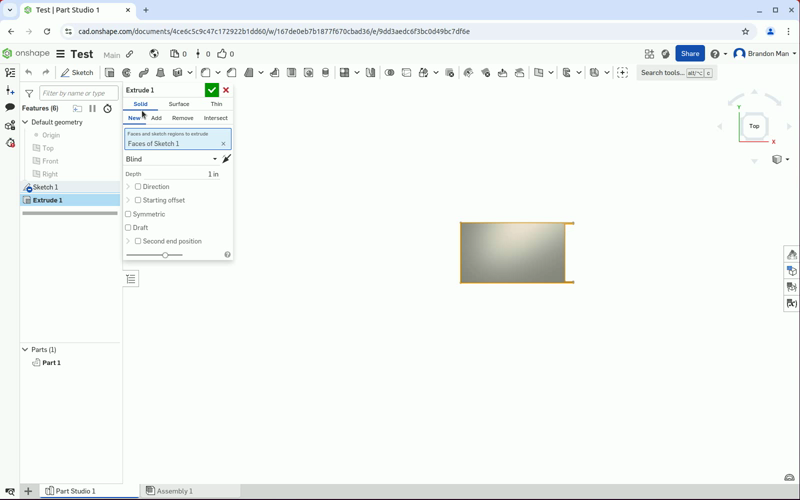
mouse_move(137, 120)
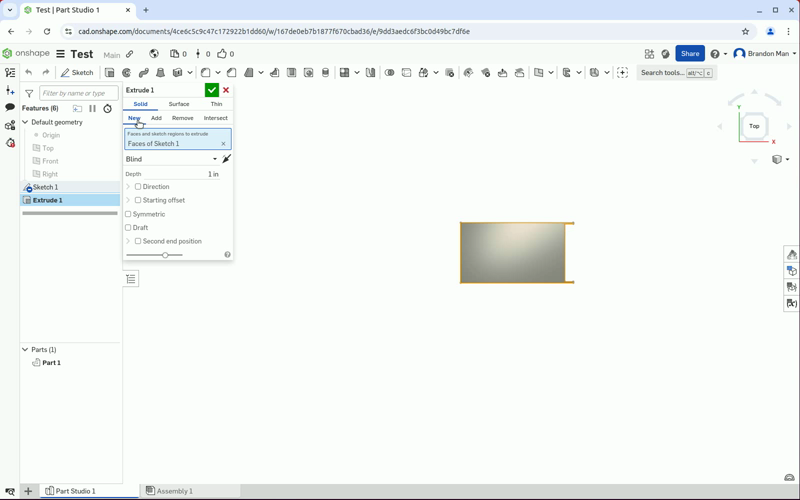
click(137, 120)
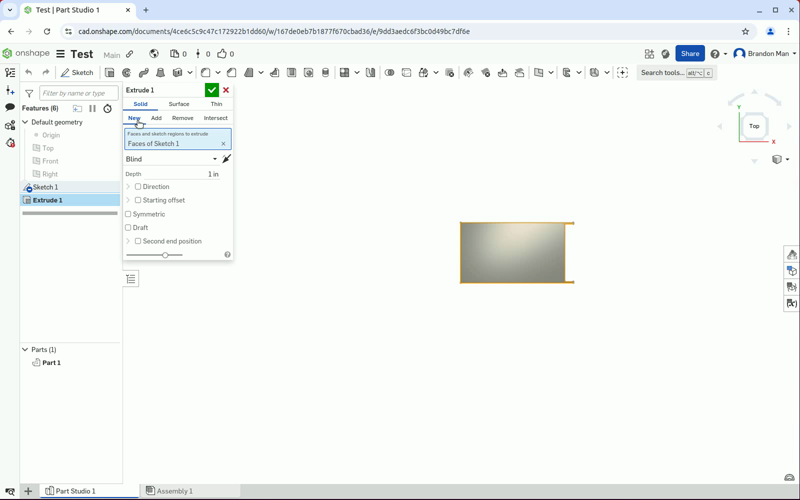
key(tab, 4)
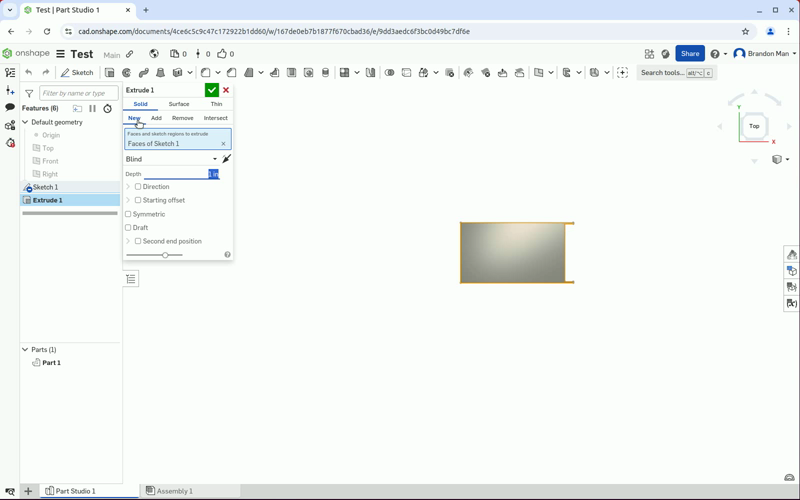
text(3.129)
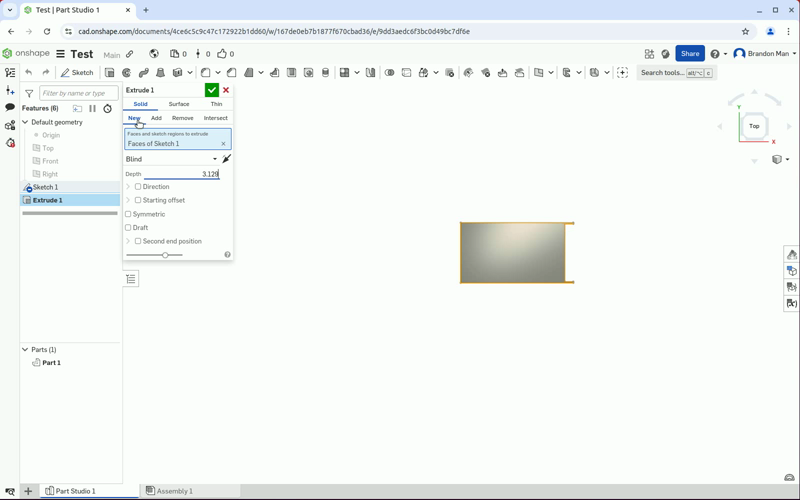
key(enter)
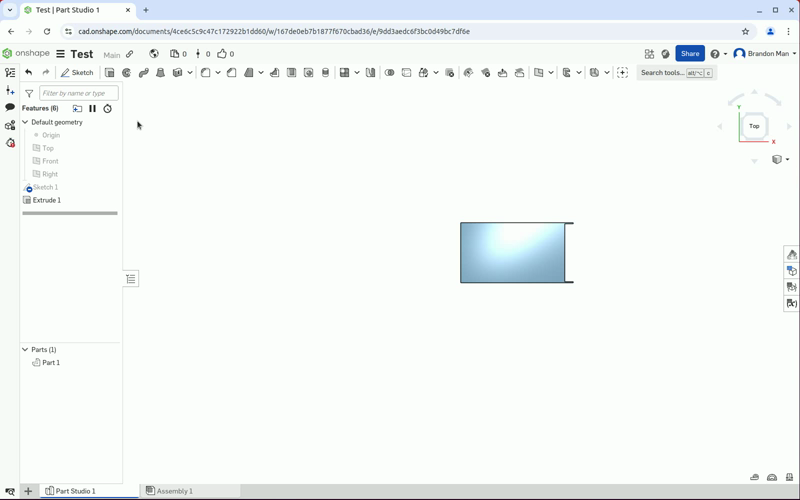
key(shift+h)
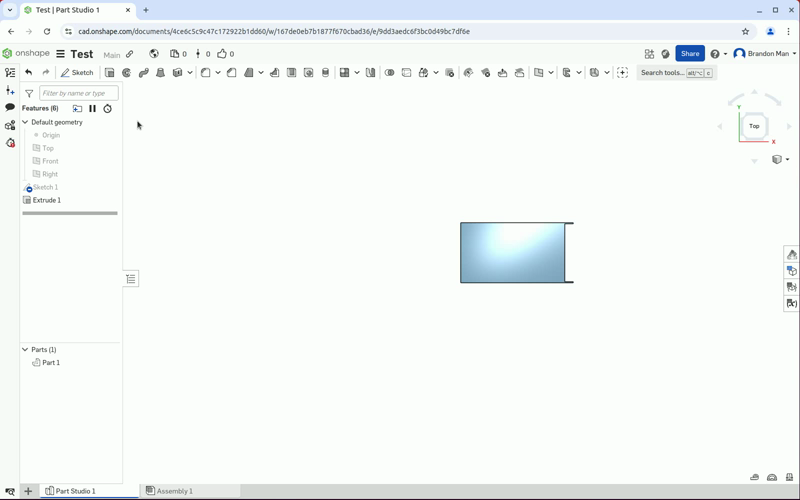
key(shift+h)
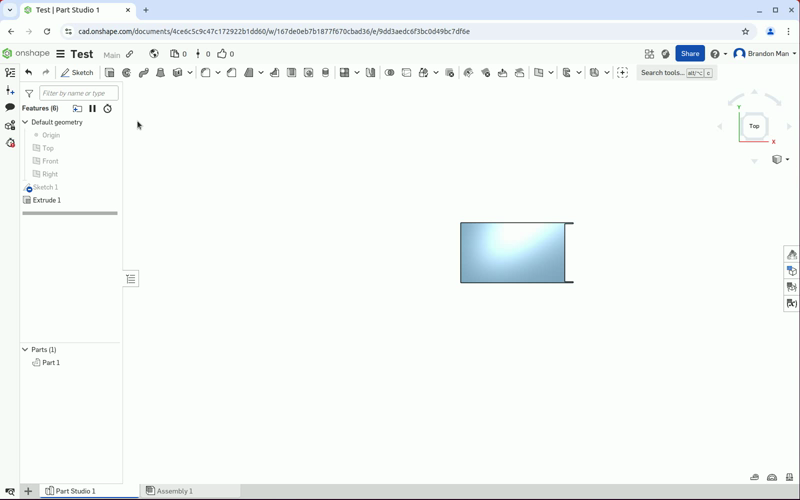
mouse_move(73, 189)
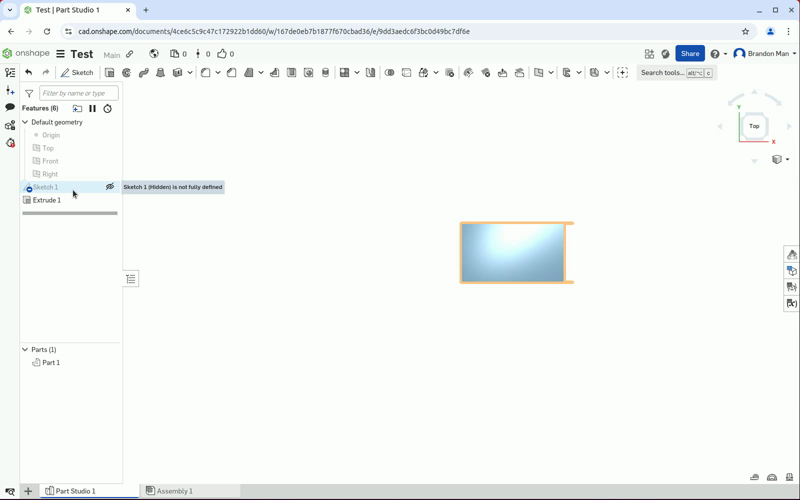
click(73, 189)
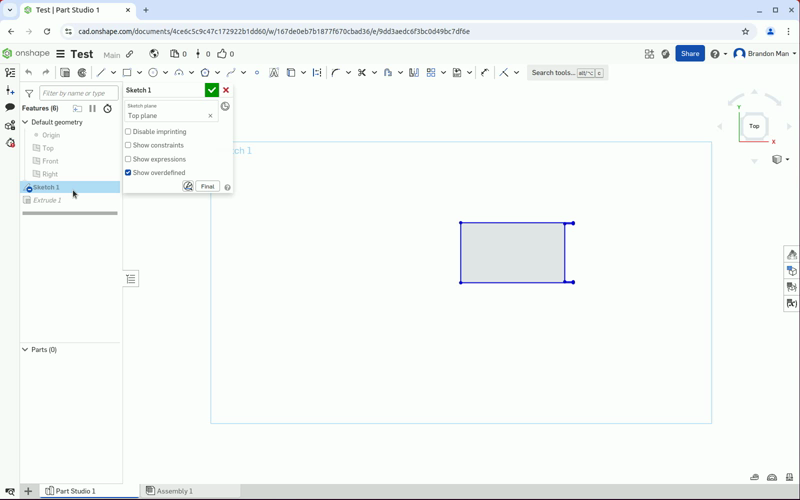
mouse_move(229, 92)
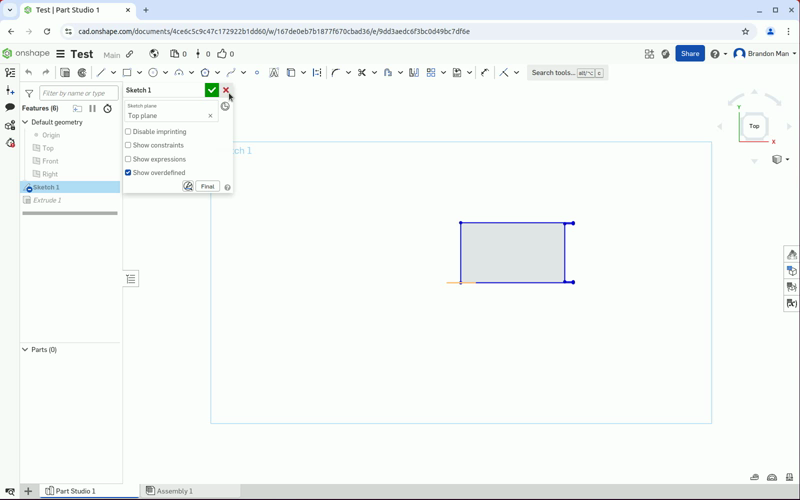
click(229, 92)
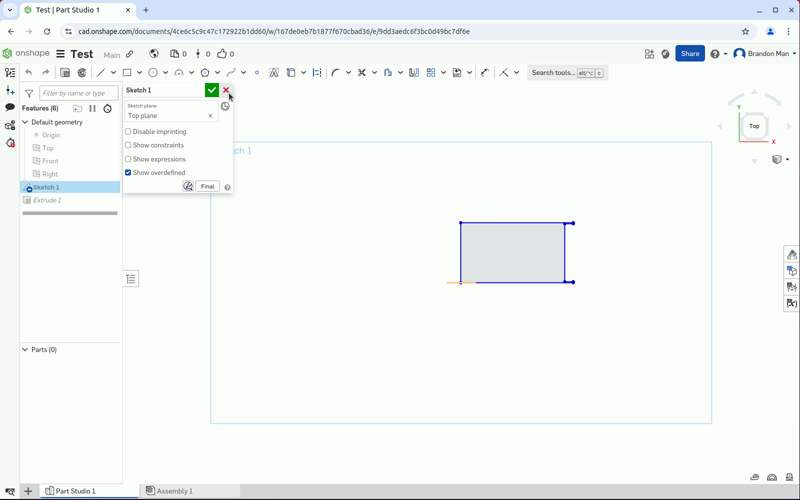
key(shift+s)
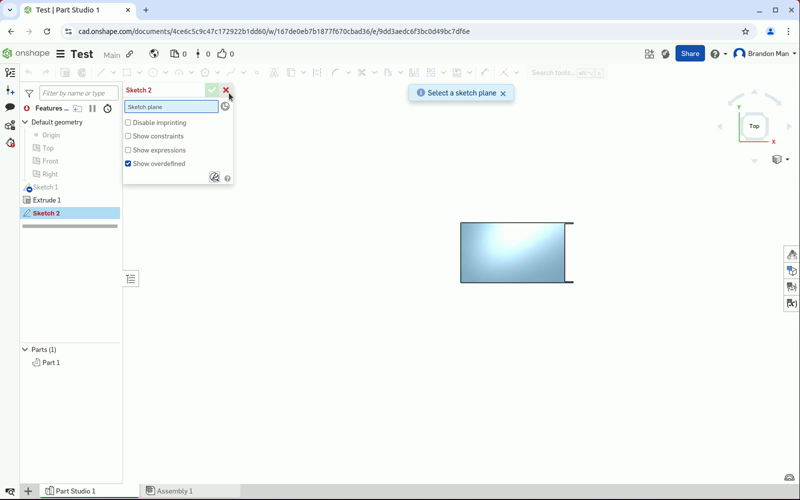
mouse_move(73, 150)
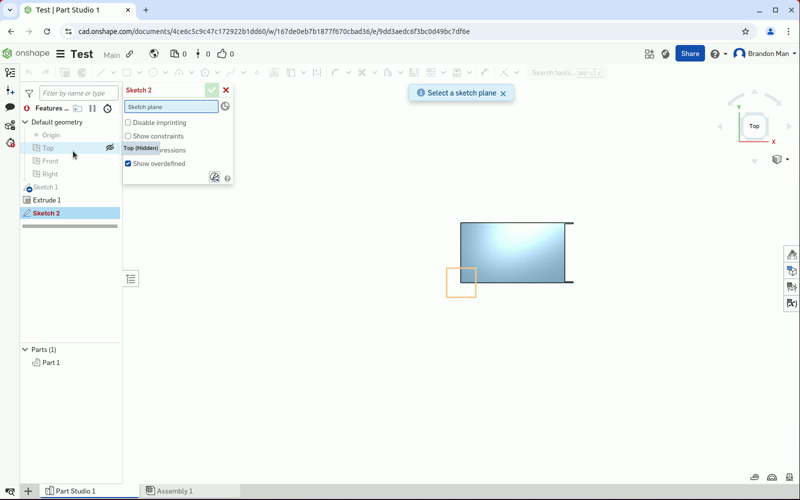
click(73, 150)
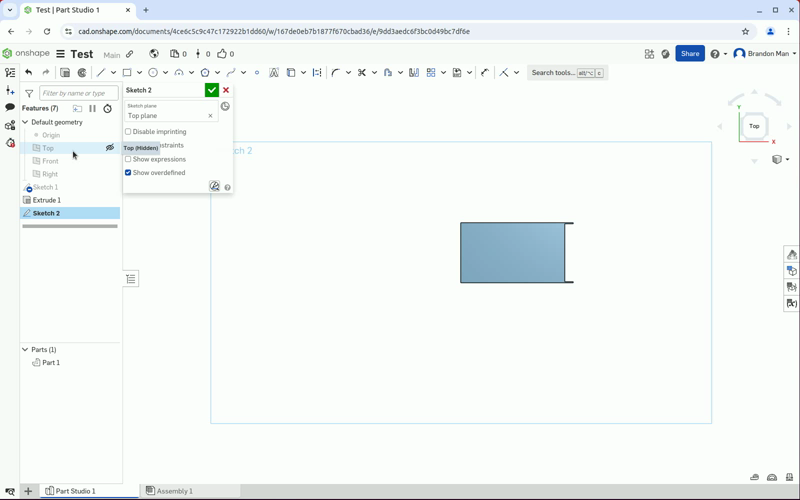
mouse_move(73, 352)
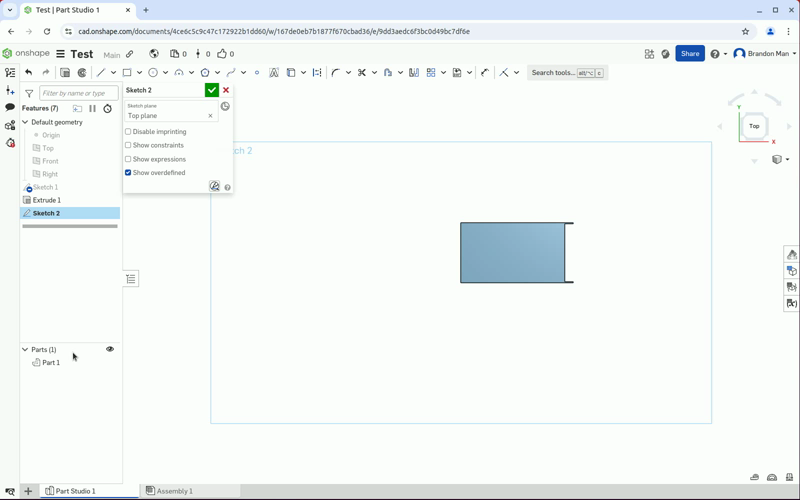
key(y)
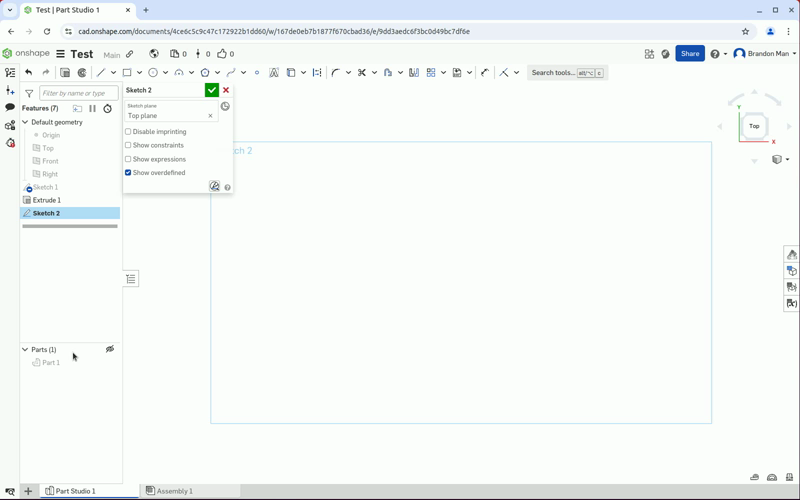
key(l)
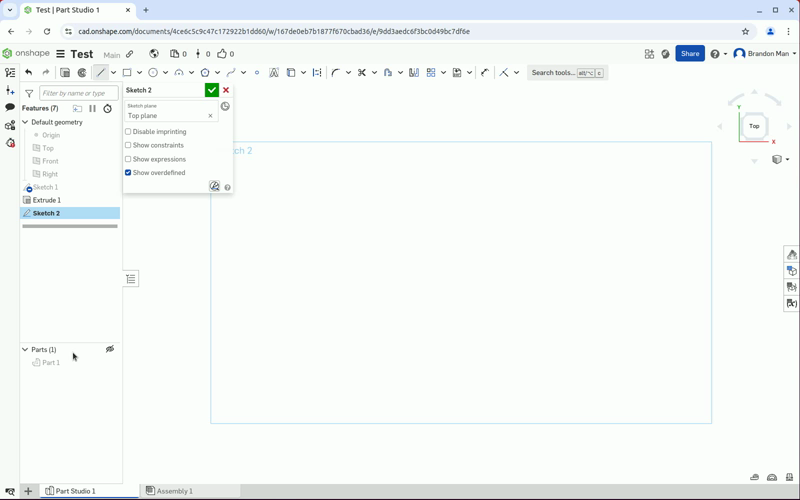
key_down(shift)
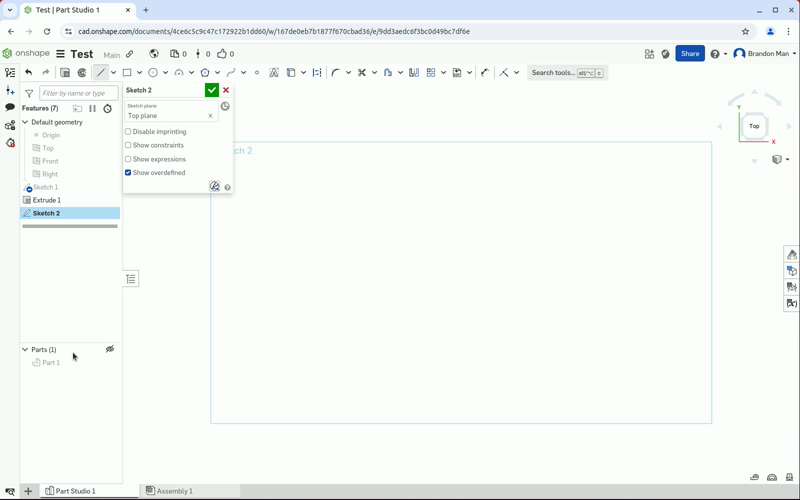
mouse_move(564, 281)
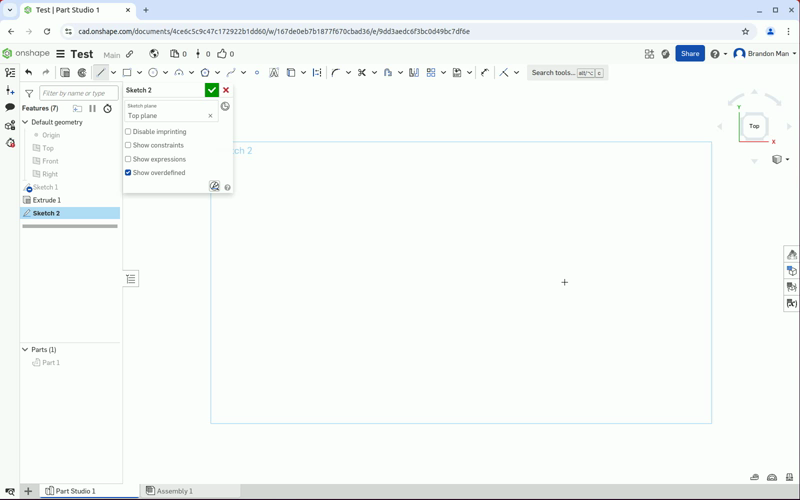
click(564, 281)
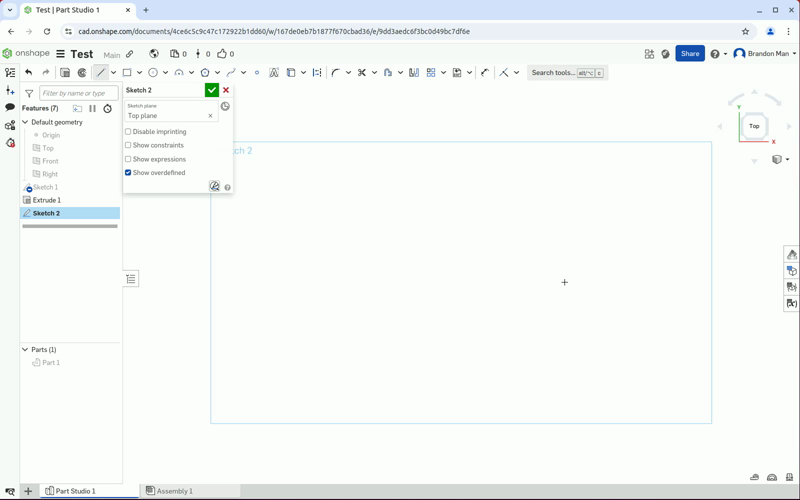
key_up(shift)
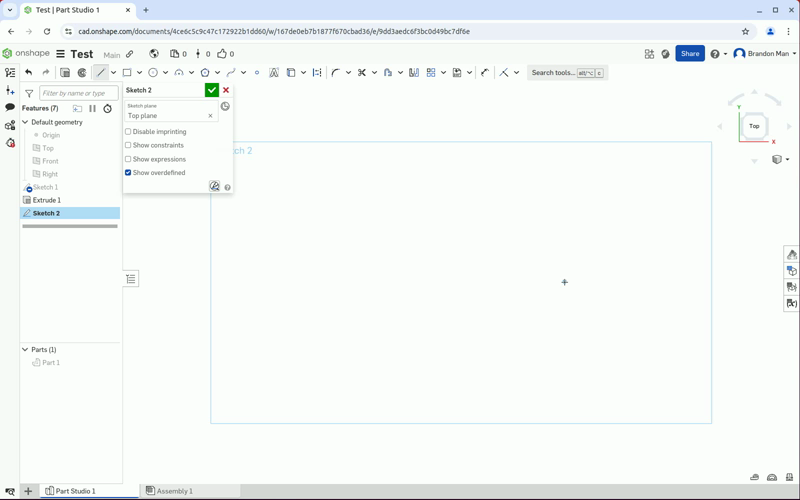
key_down(shift)
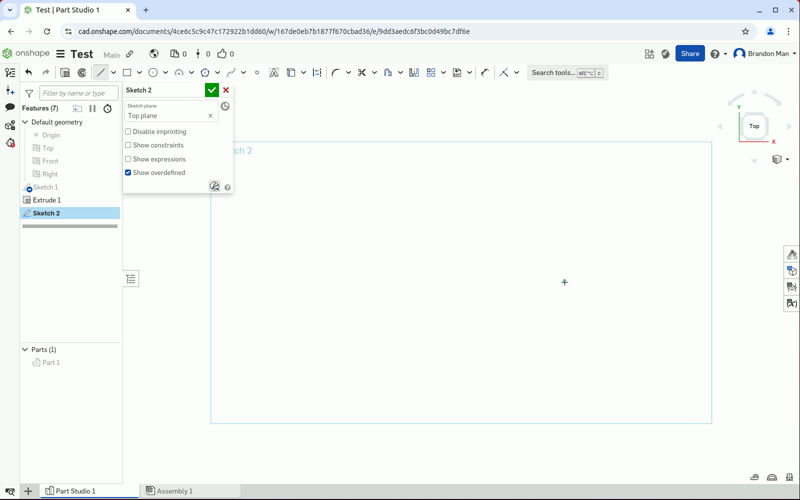
mouse_move(589, 281)
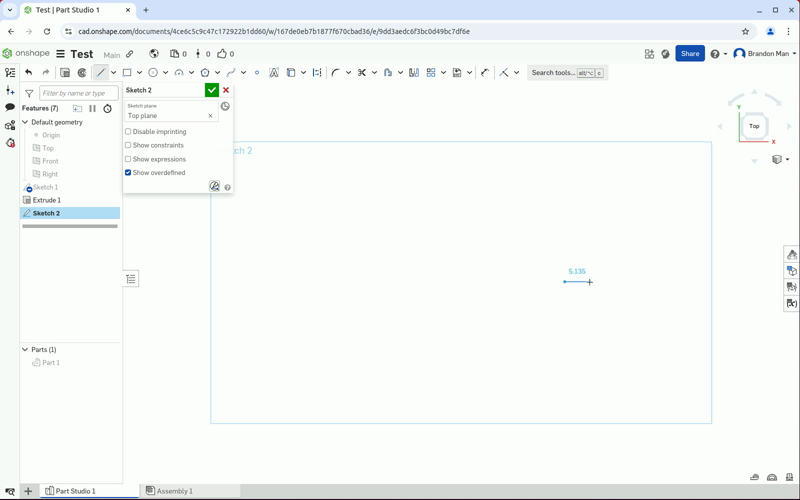
mouse_move(573, 281)
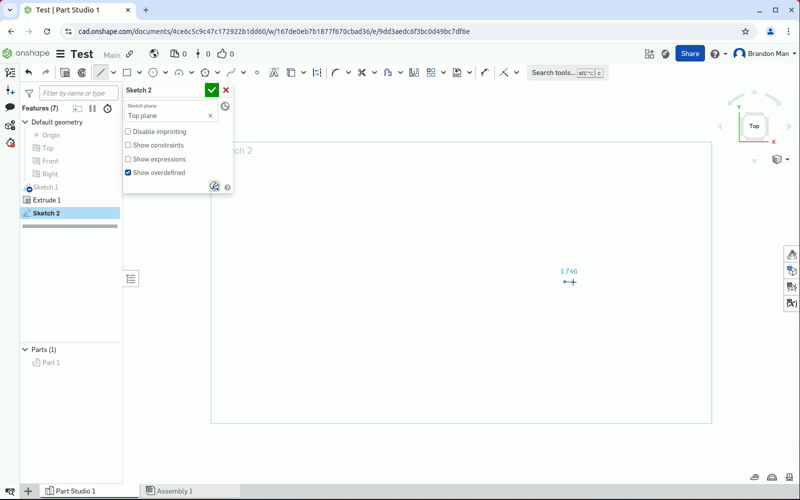
click(573, 281)
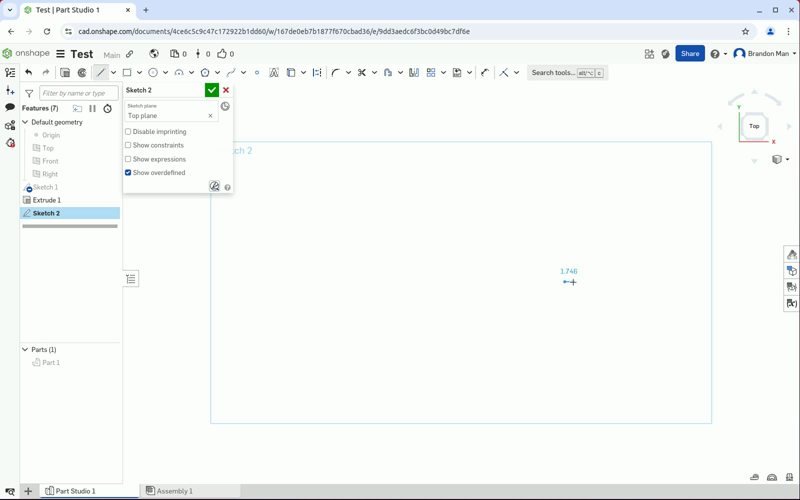
key_up(shift)
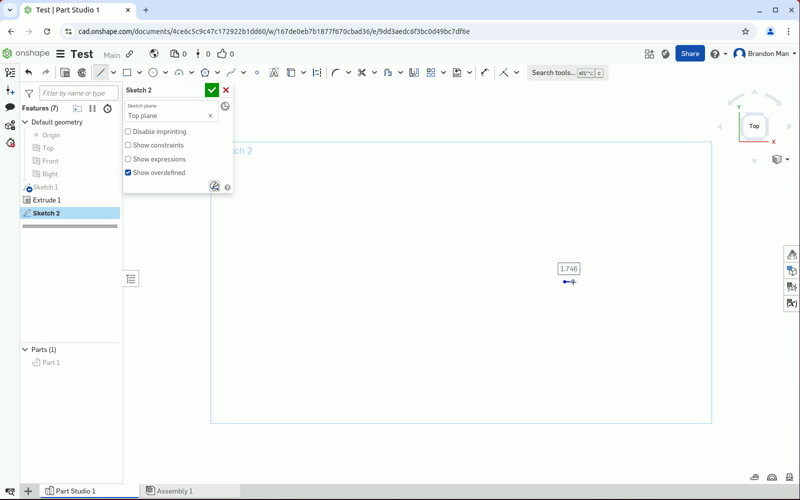
key_down(shift)
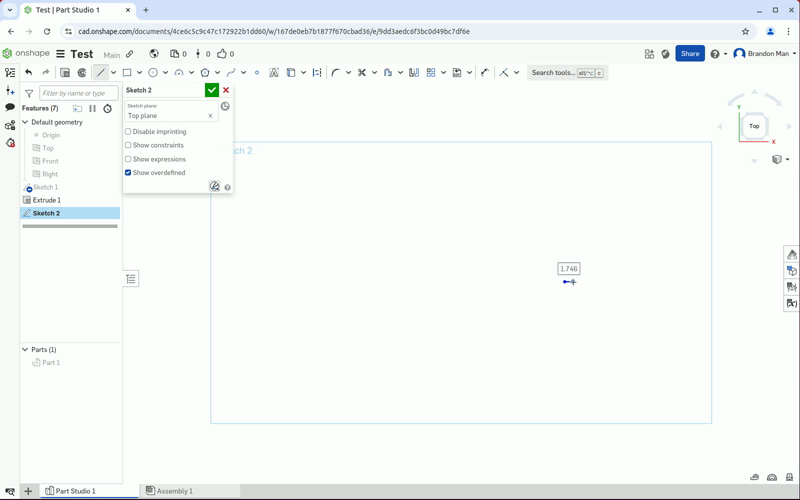
mouse_move(589, 281)
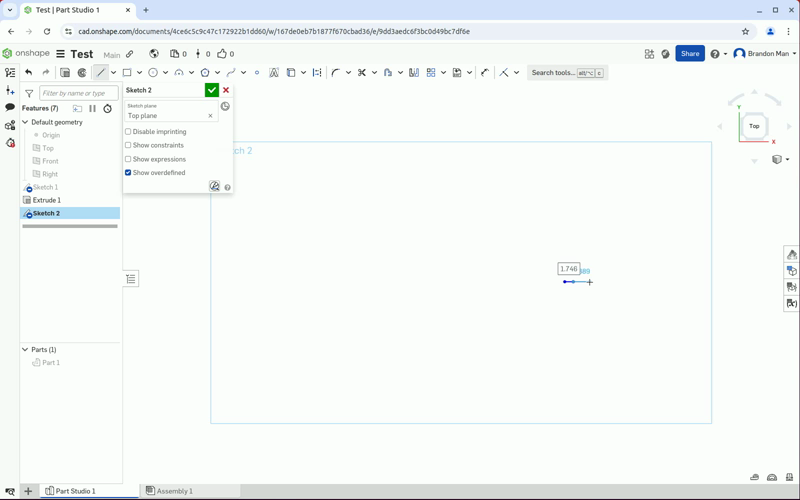
mouse_move(573, 222)
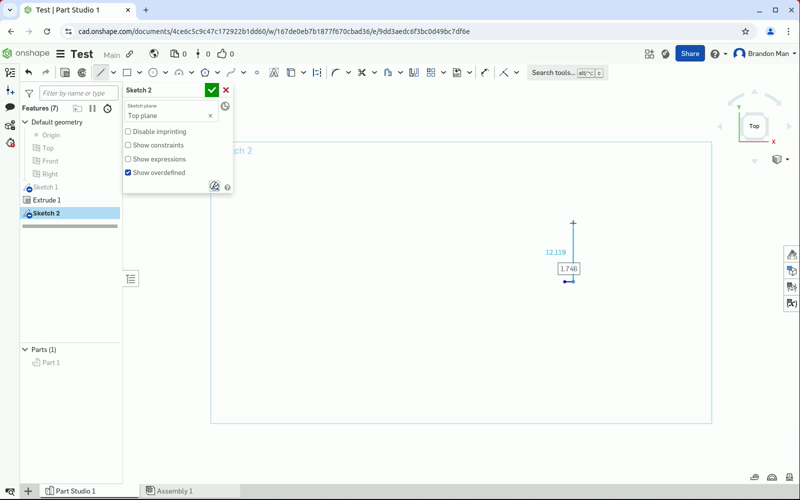
click(573, 222)
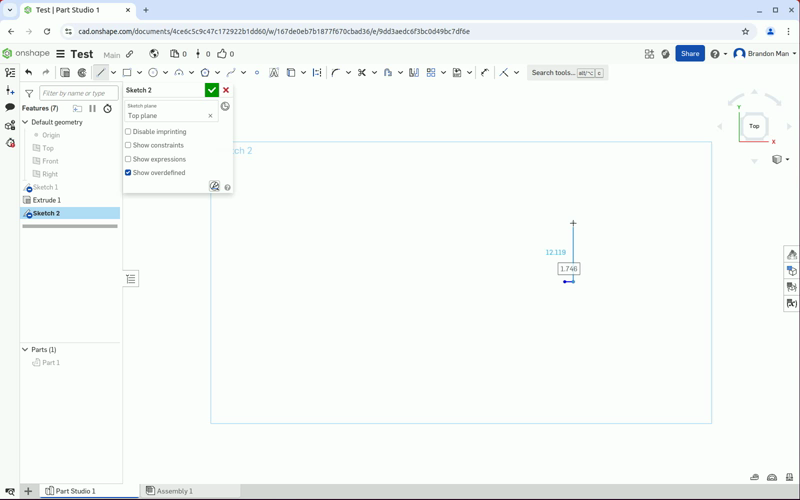
key_up(shift)
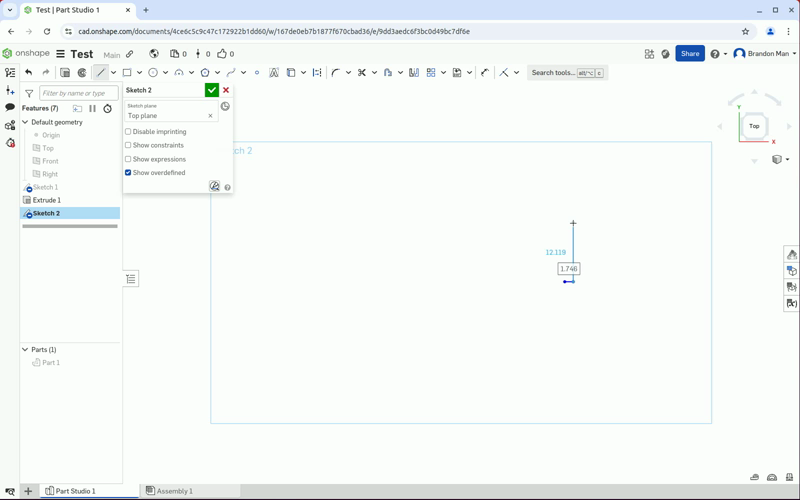
key_down(shift)
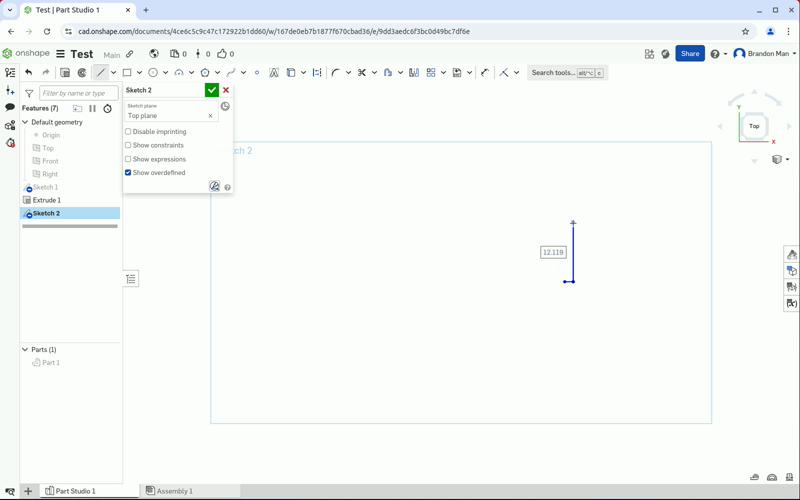
mouse_move(589, 222)
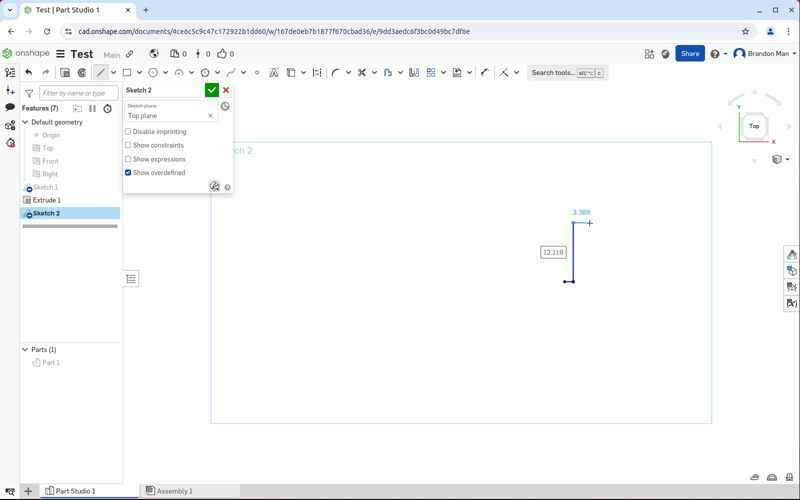
mouse_move(564, 222)
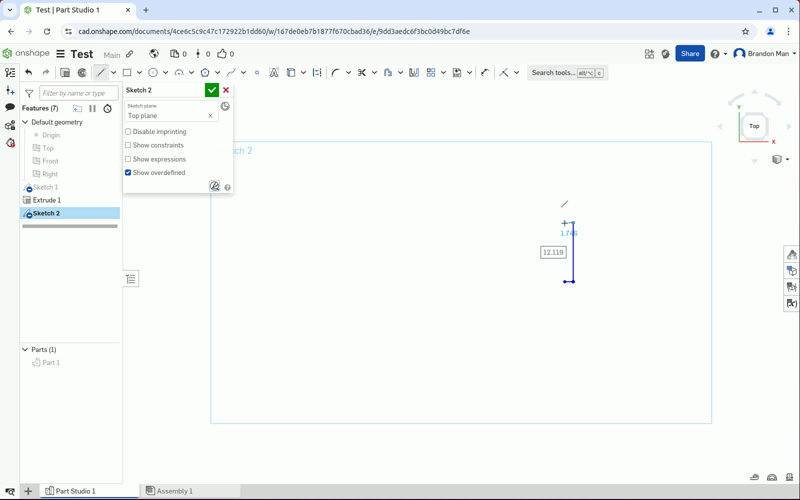
click(564, 222)
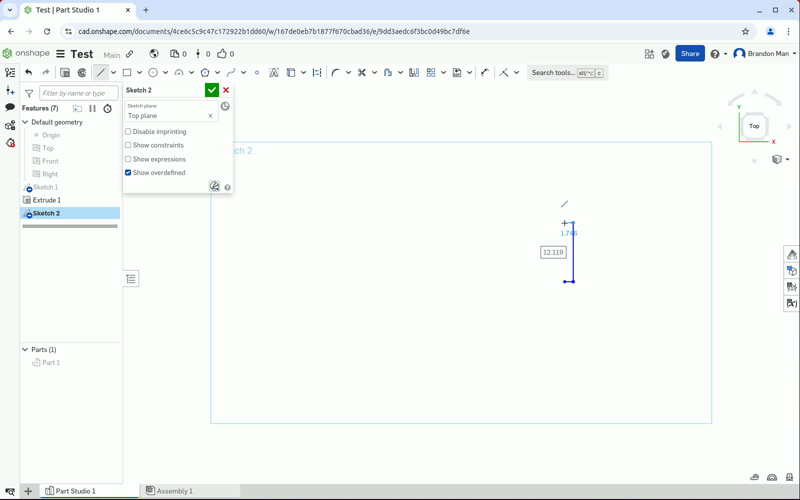
key_up(shift)
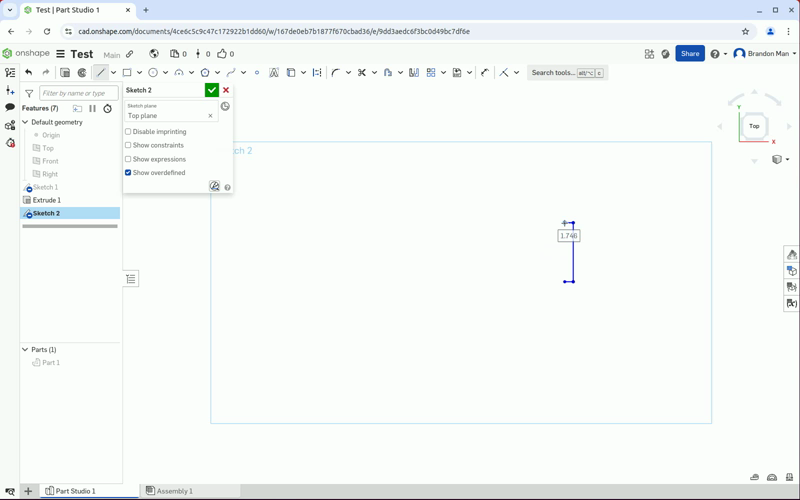
mouse_move(589, 222)
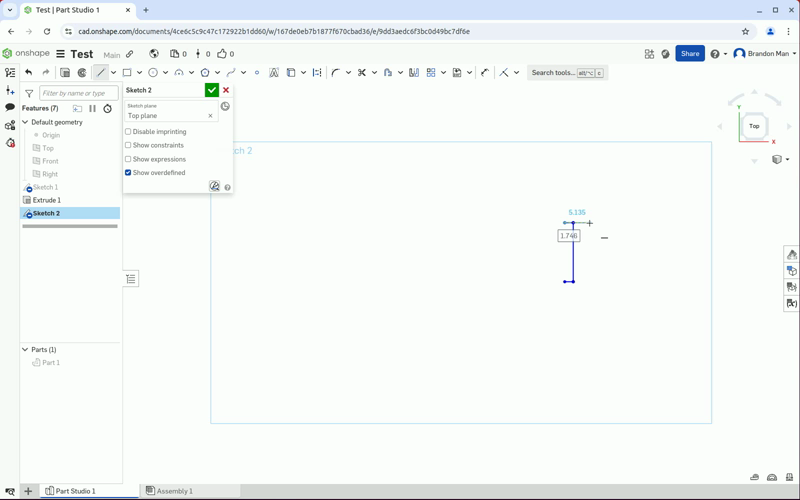
key_down(shift)
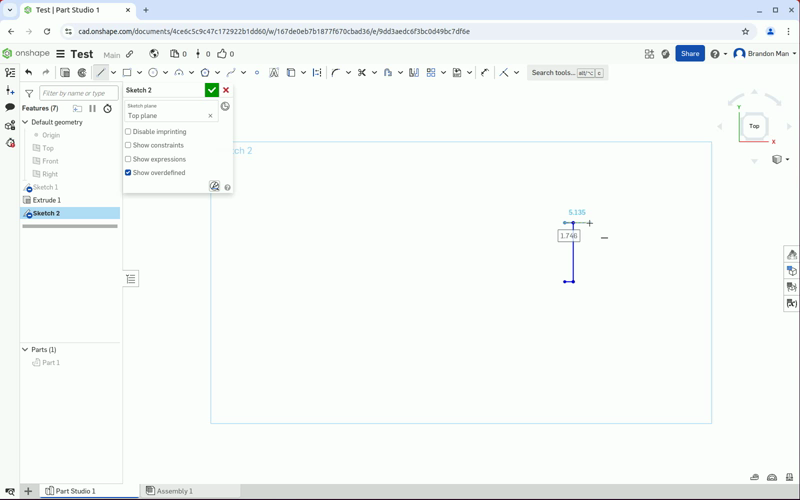
mouse_move(564, 281)
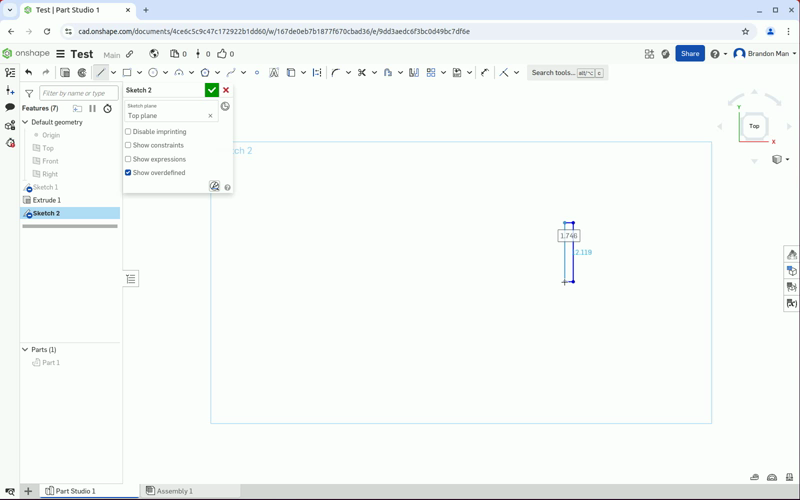
key_up(shift)
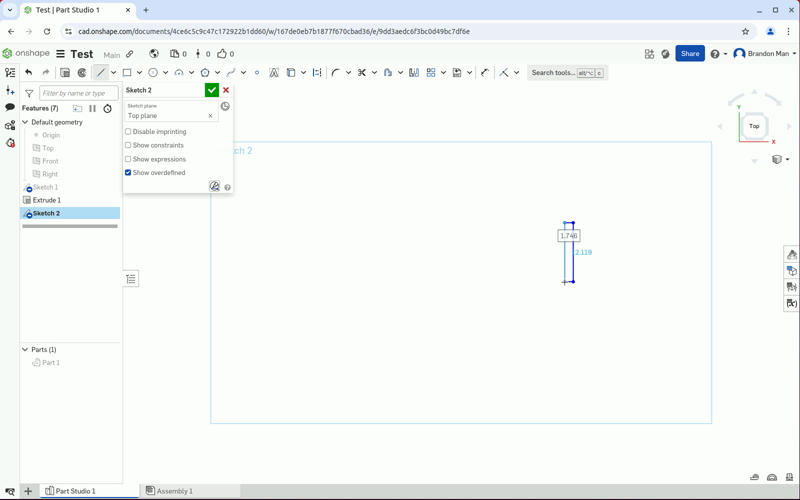
click(564, 281)
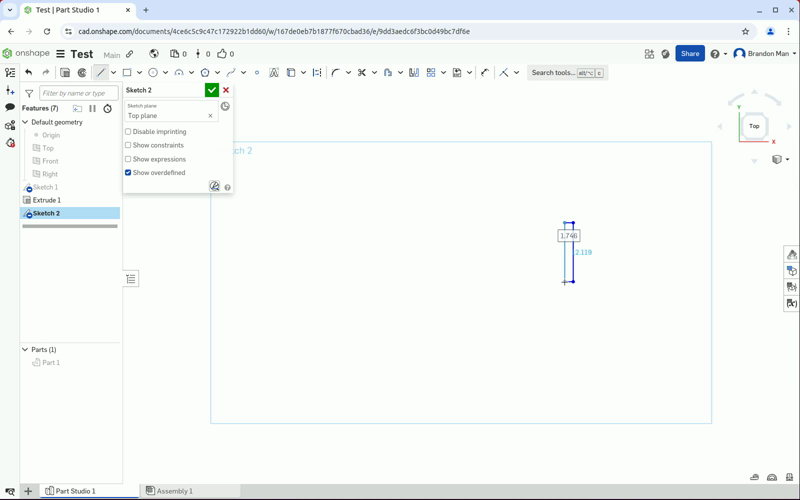
key(esc)
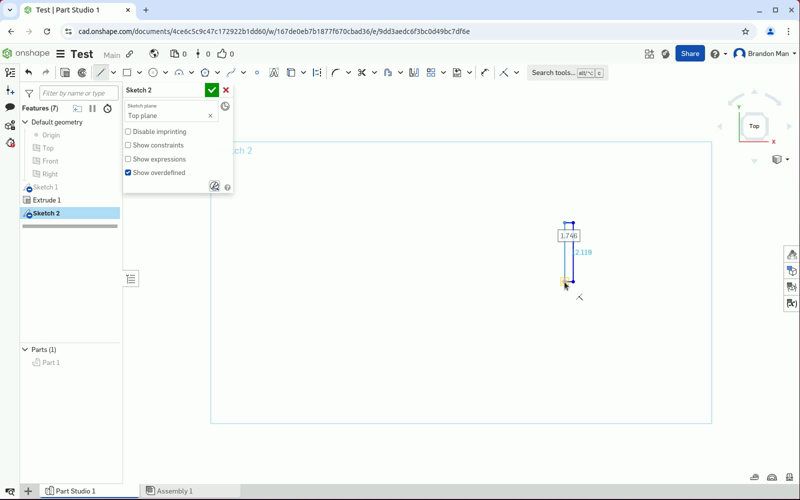
mouse_move(570, 248)
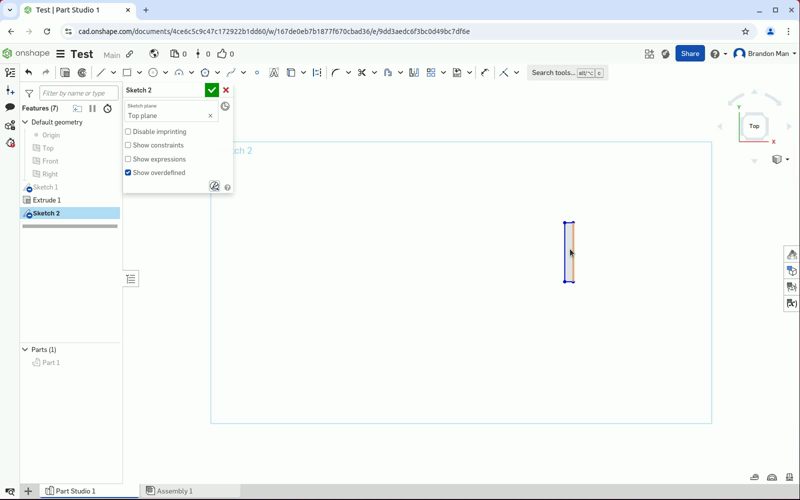
scroll(6)
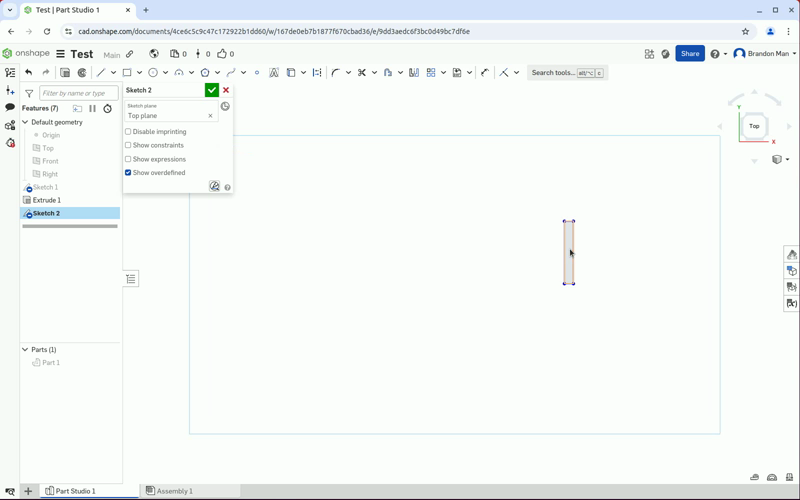
scroll(6)
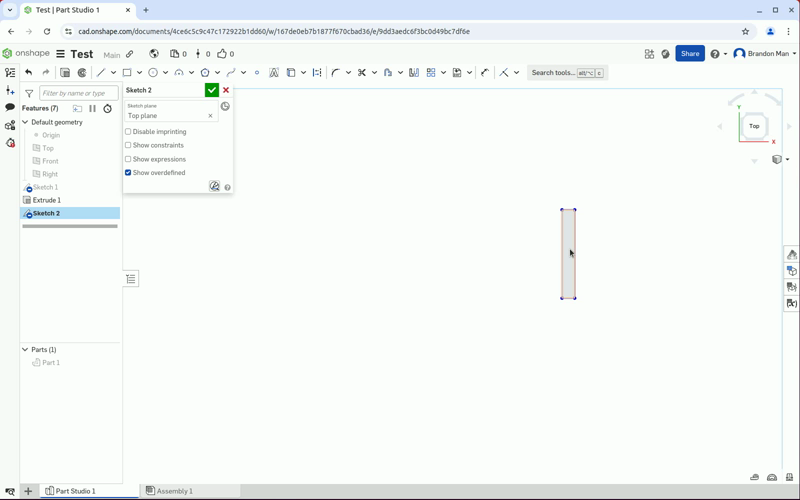
scroll(6)
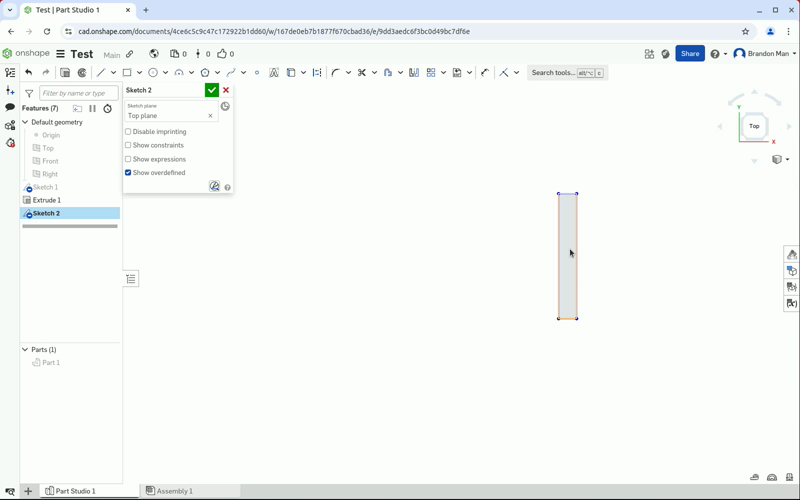
scroll(6)
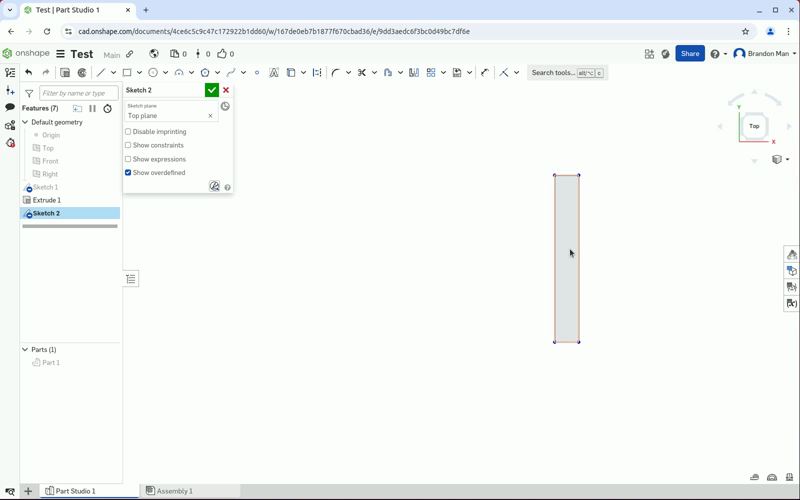
scroll(6)
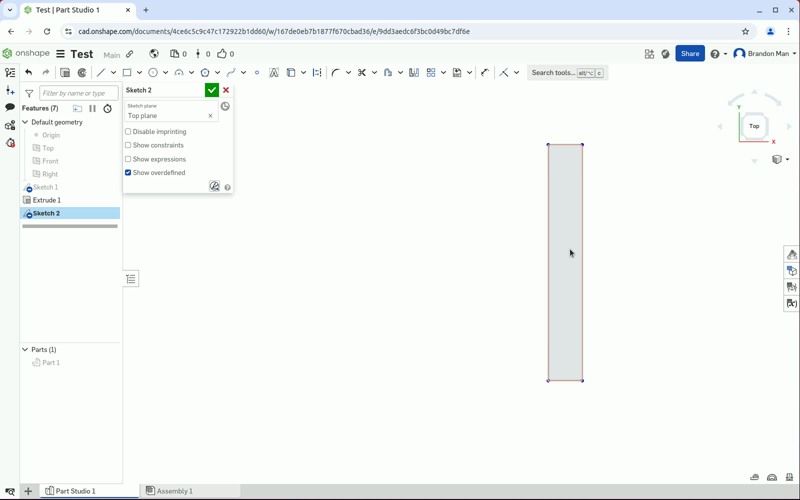
scroll(6)
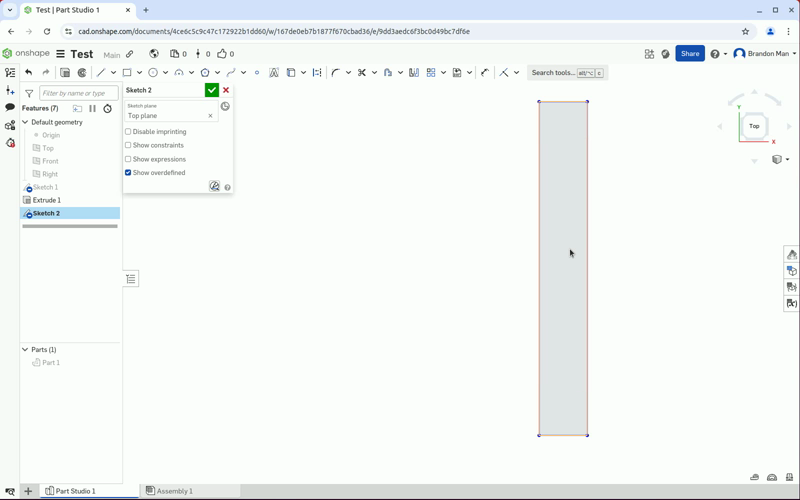
scroll(6)
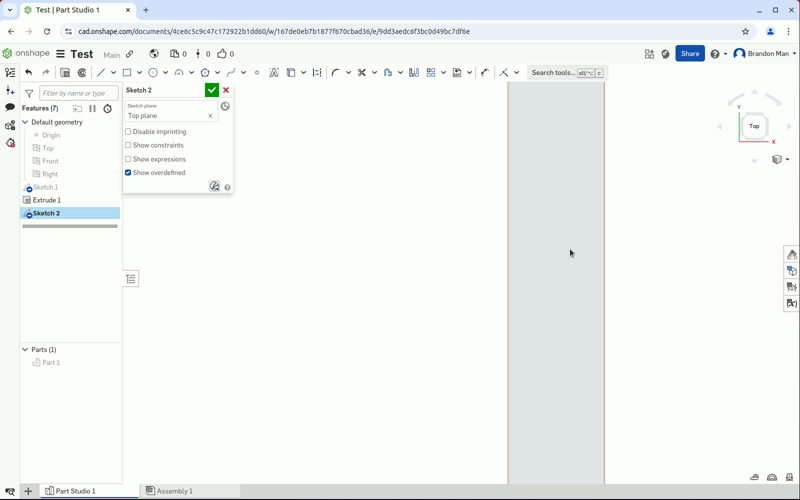
click(570, 248)
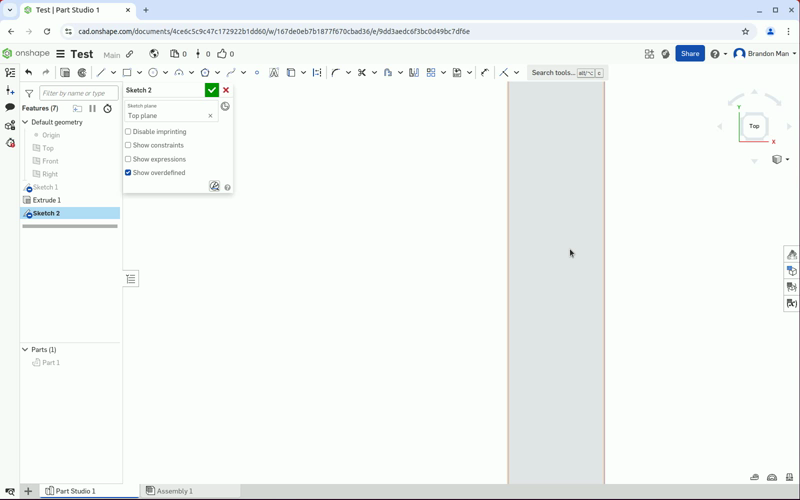
scroll(-6)
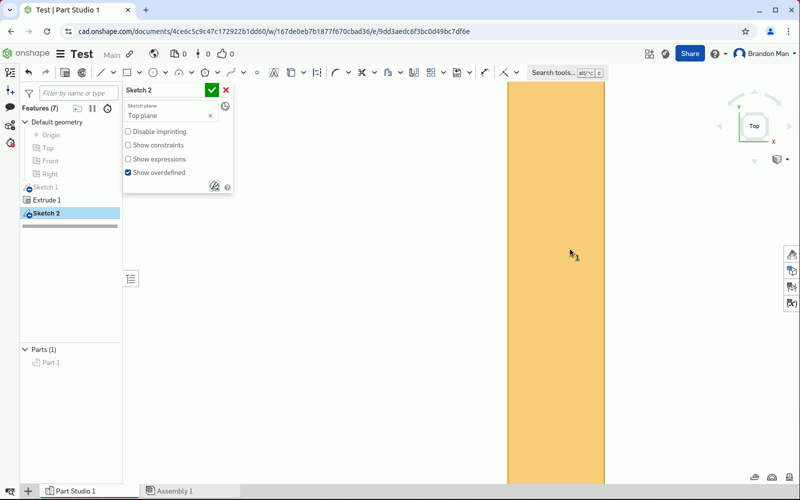
scroll(-6)
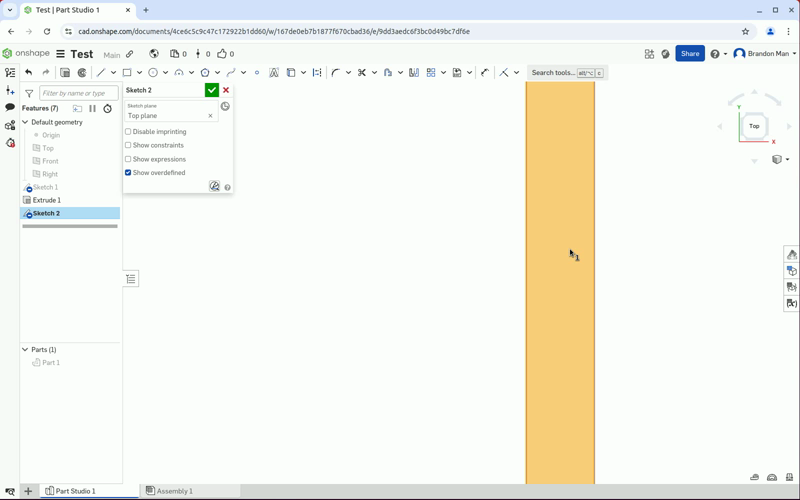
scroll(-6)
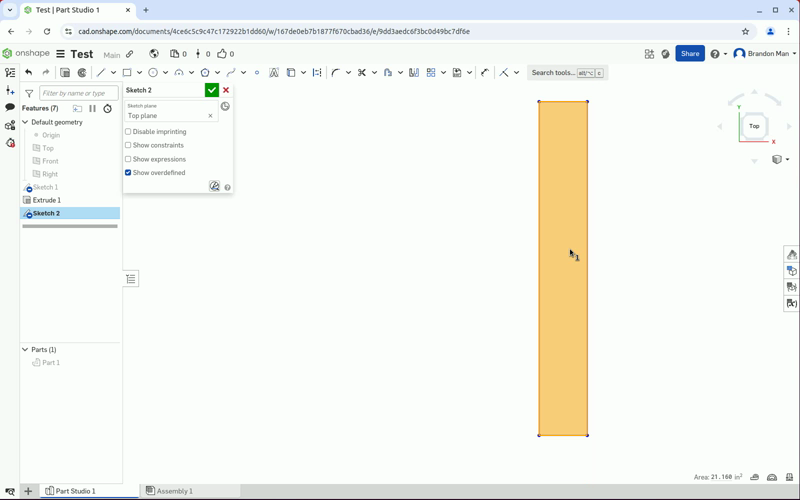
scroll(-6)
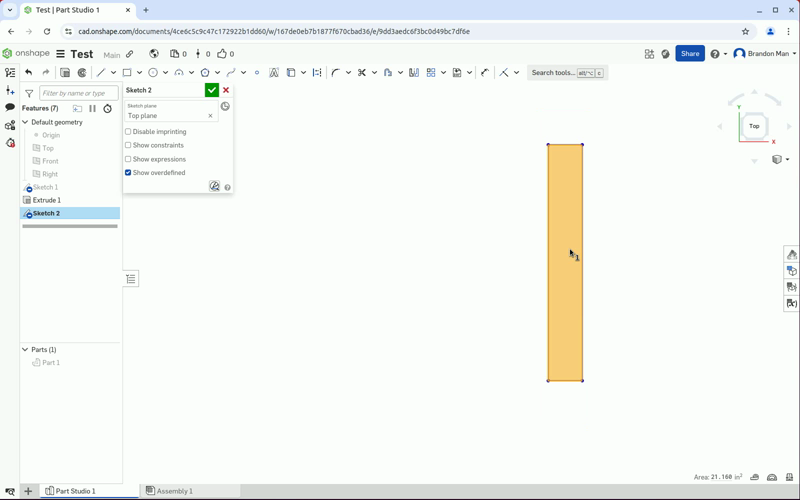
scroll(-6)
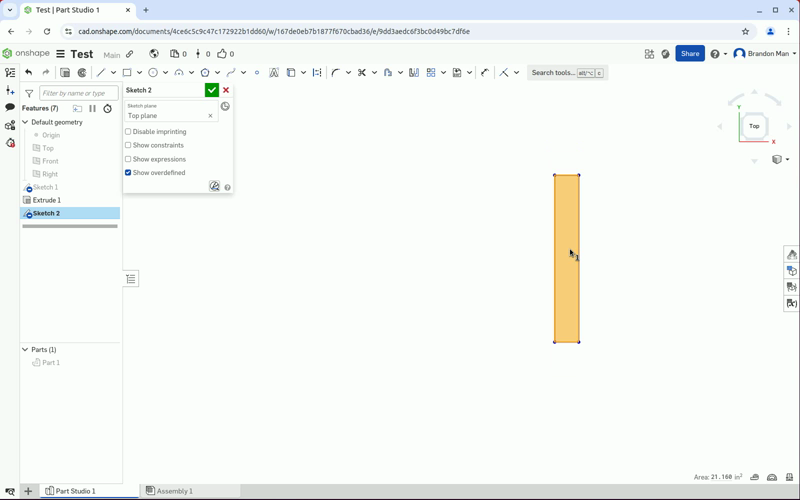
scroll(-6)
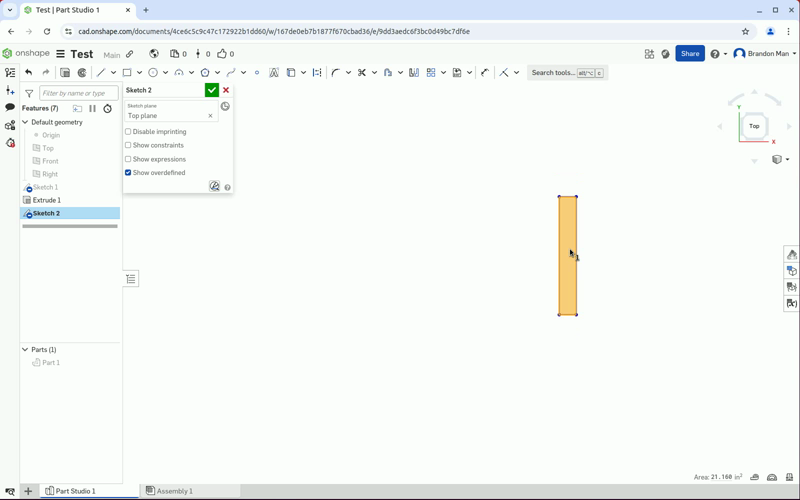
scroll(-6)
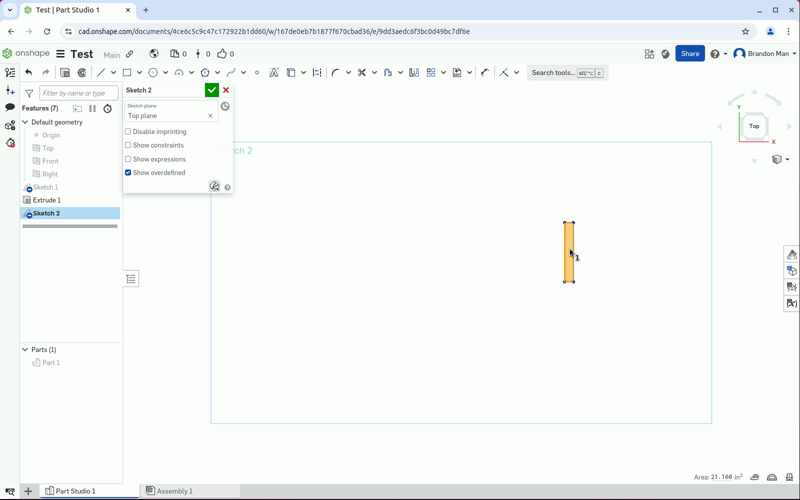
mouse_move(73, 352)
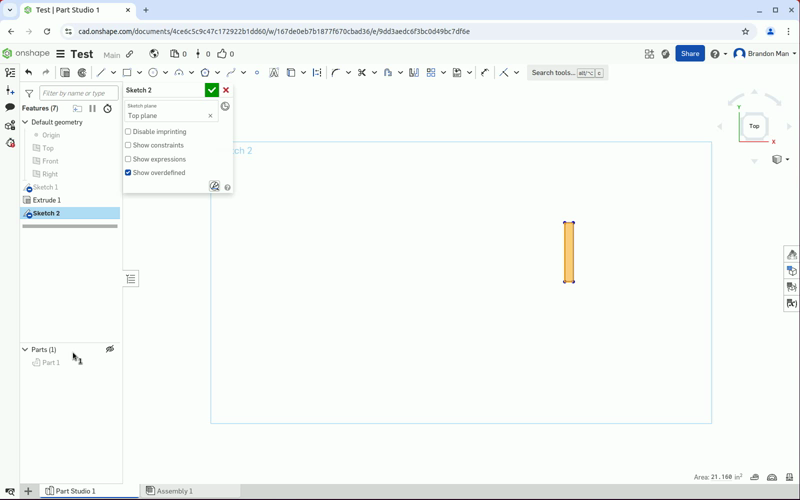
key(shift+y)
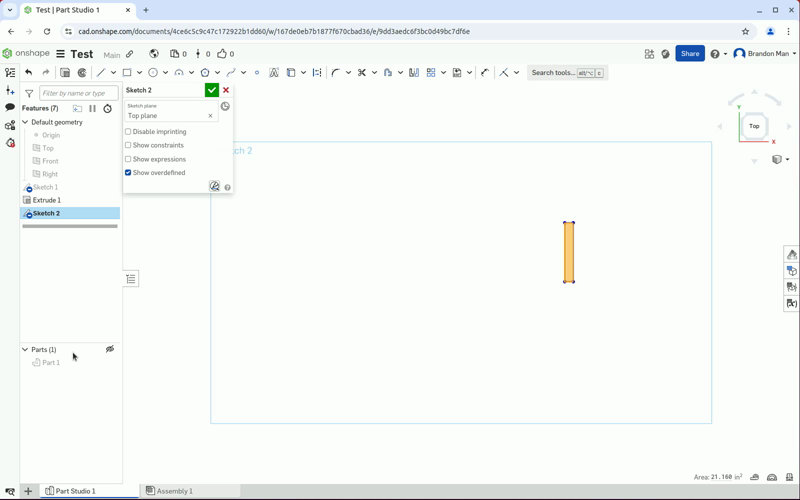
key(shift+e)
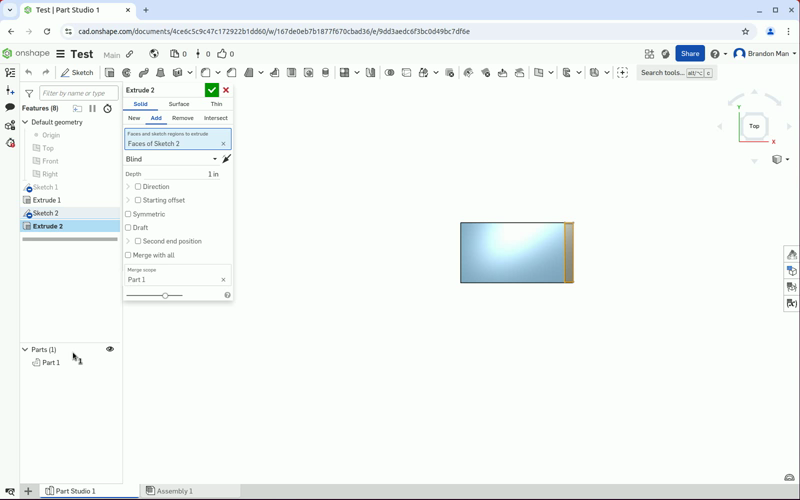
mouse_move(143, 106)
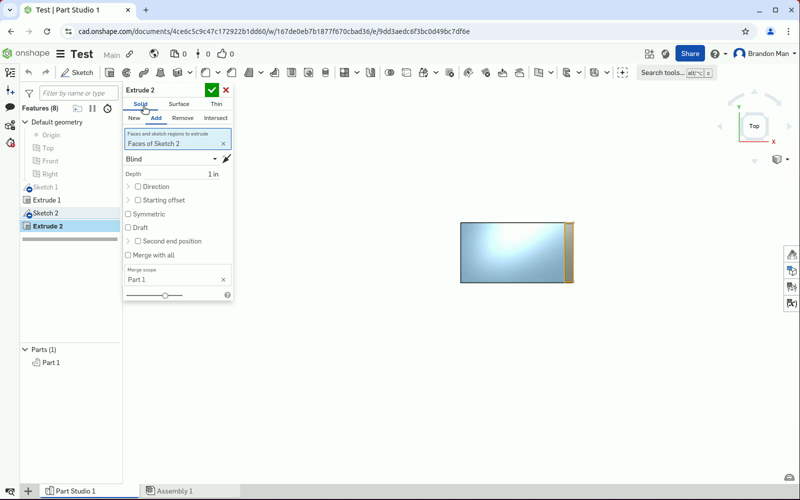
click(143, 106)
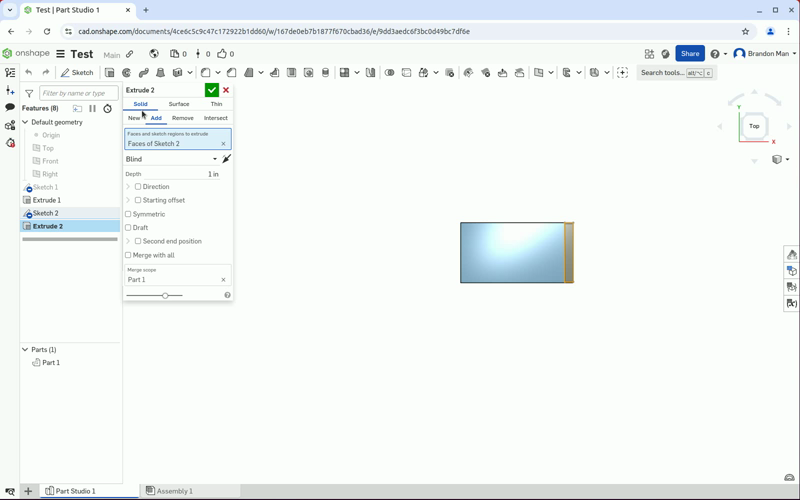
mouse_move(137, 120)
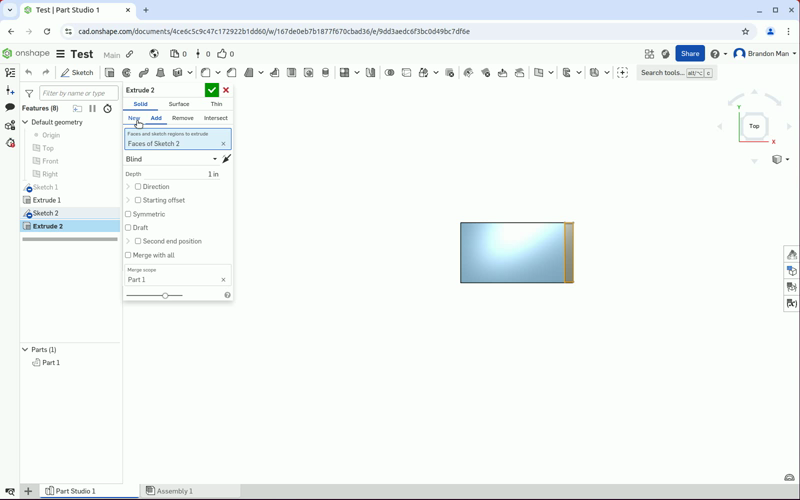
click(137, 120)
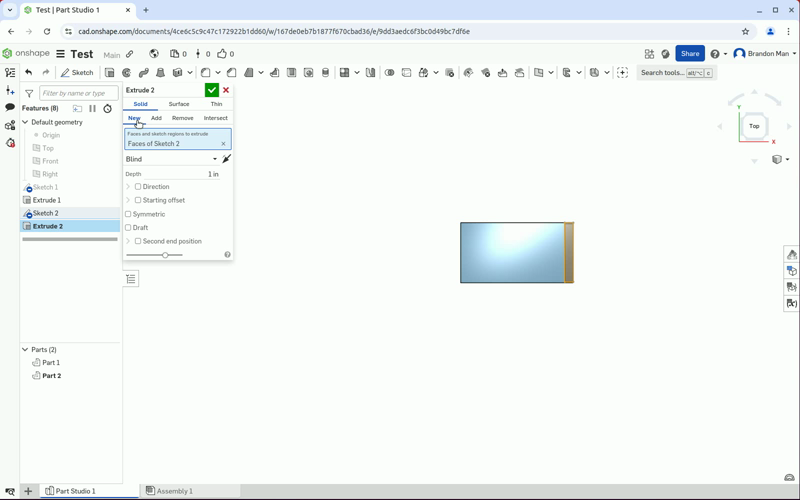
key(tab, 4)
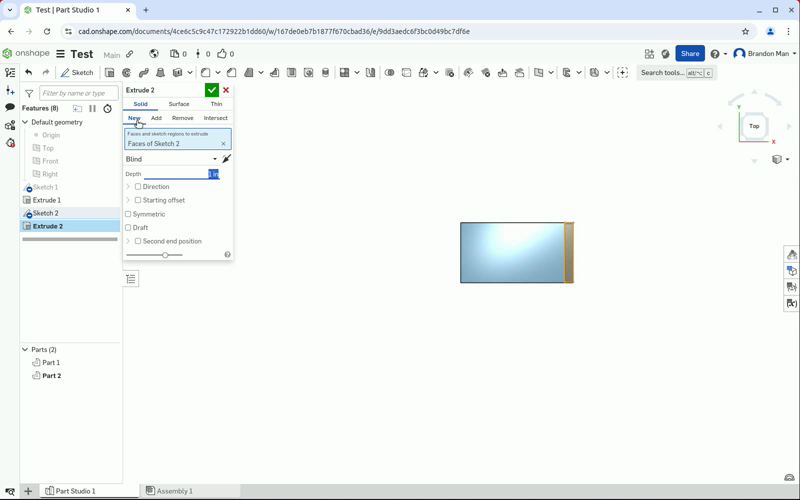
text(2.407)
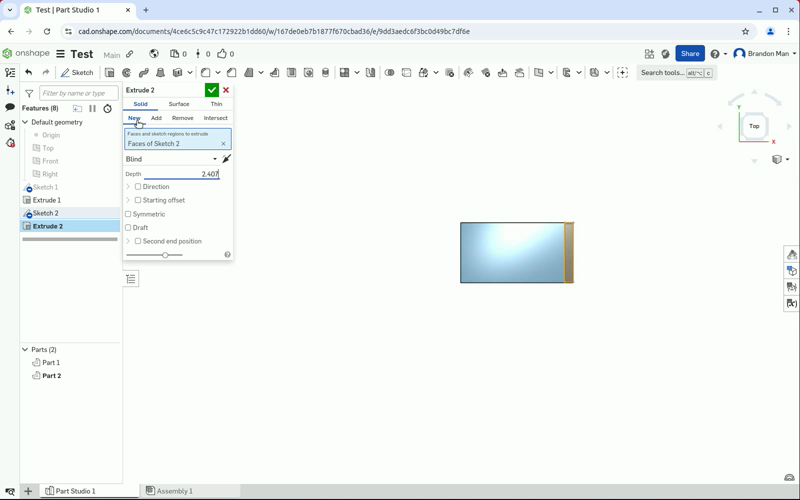
key(enter)
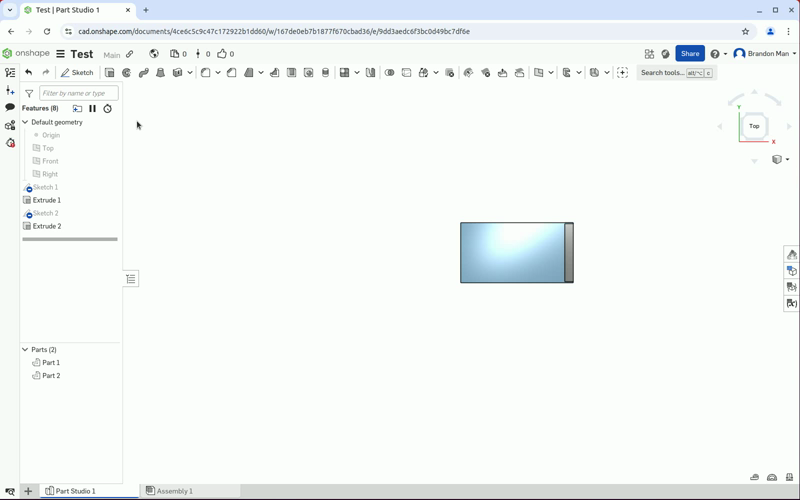
key(shift+h)
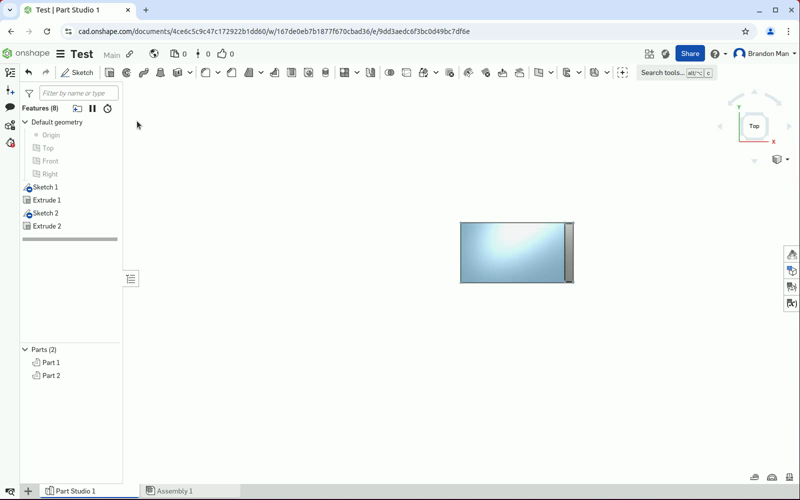
key(shift+h)
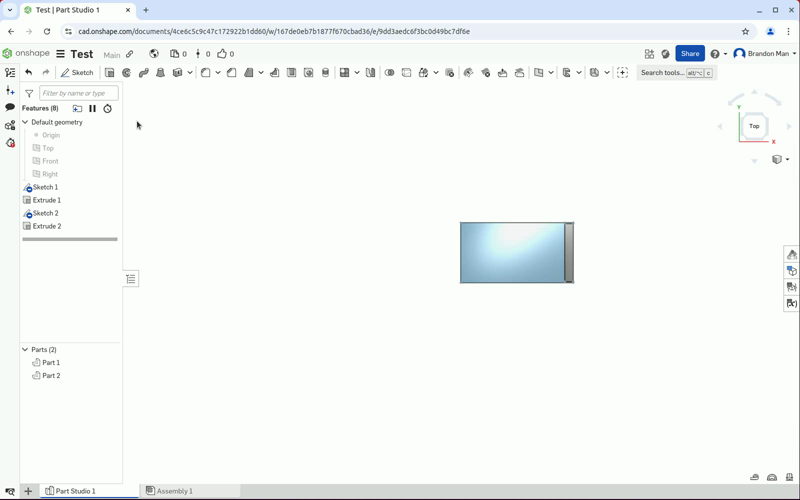
key(shift+7)
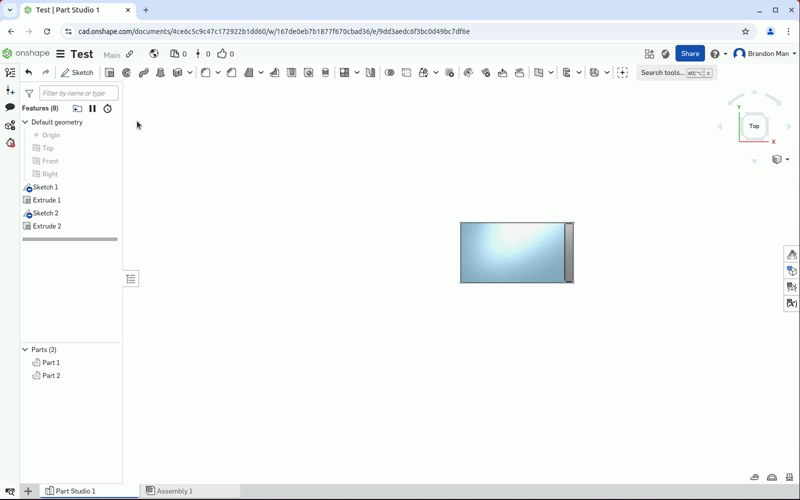
key(up, 3)
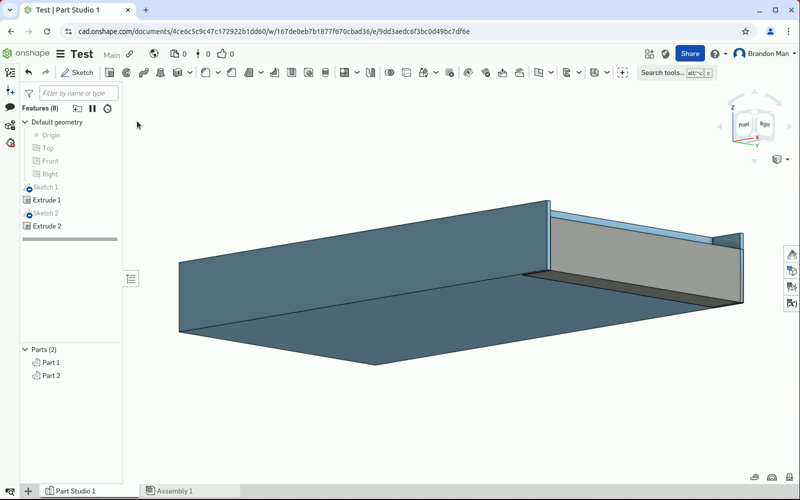
key(left, 3)
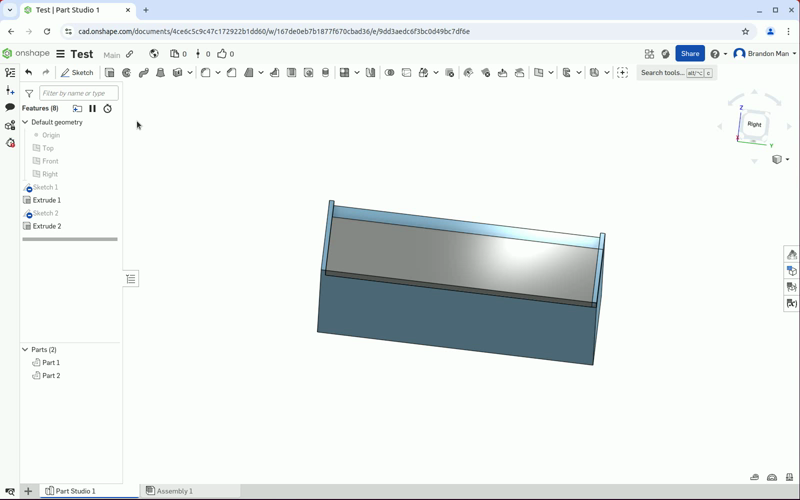
key(right, 3)
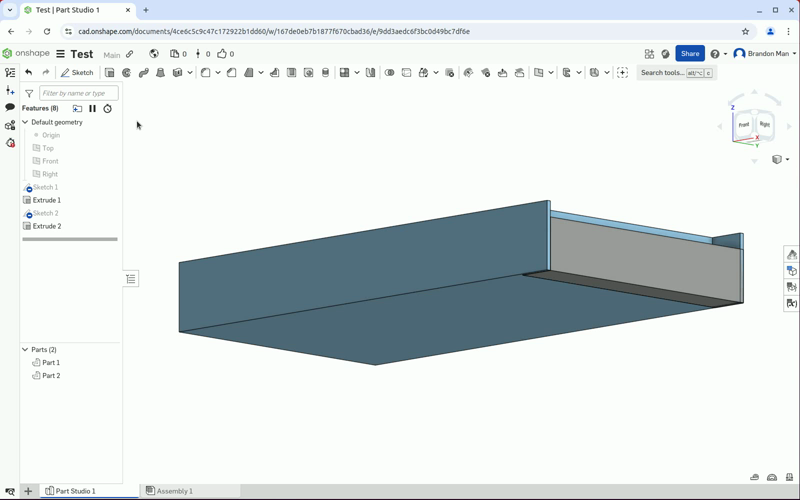
key(down, 3)
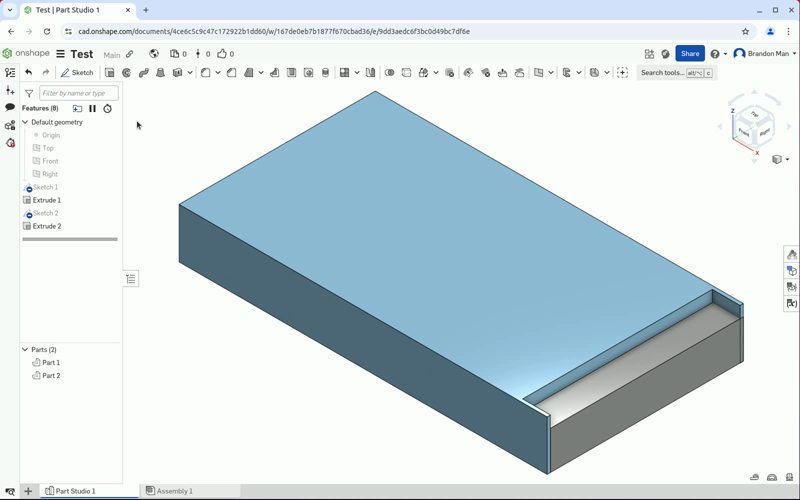
mouse_move(73, 189)
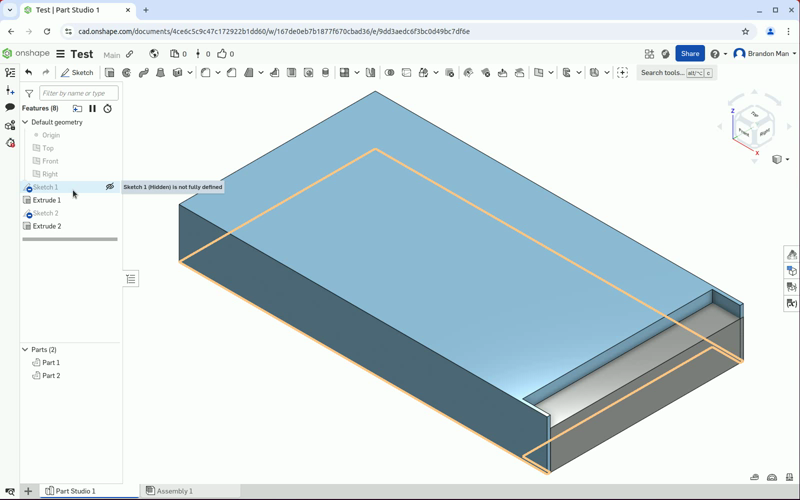
click(73, 189)